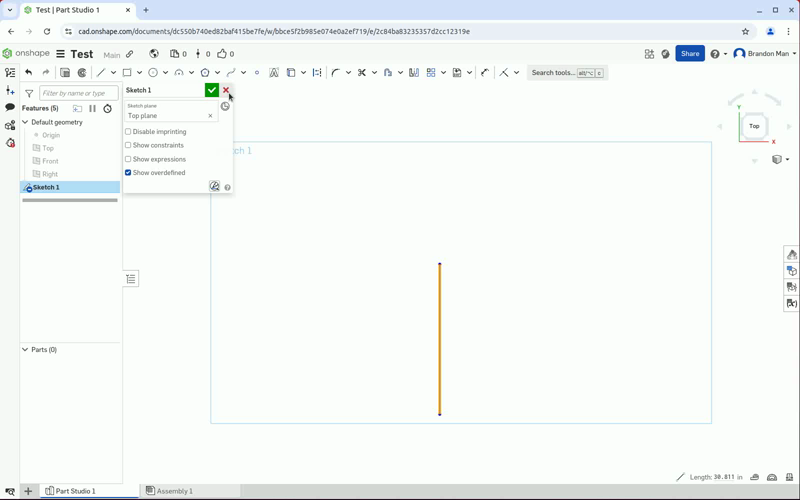
key(shift+h)
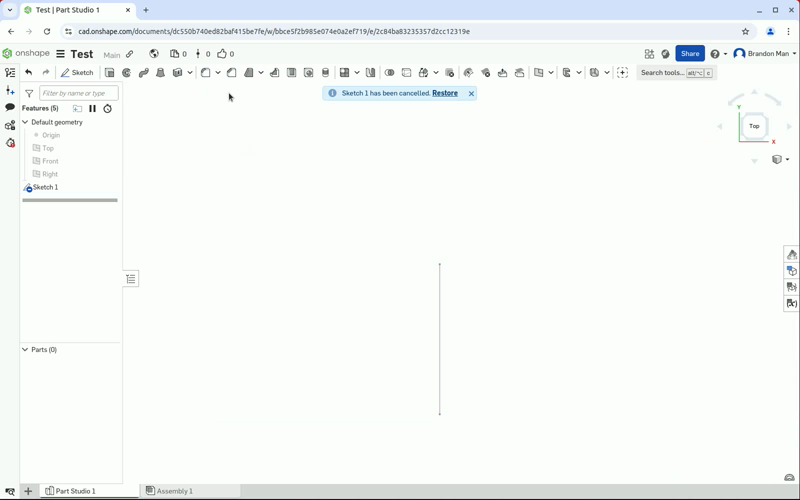
key(shift+s)
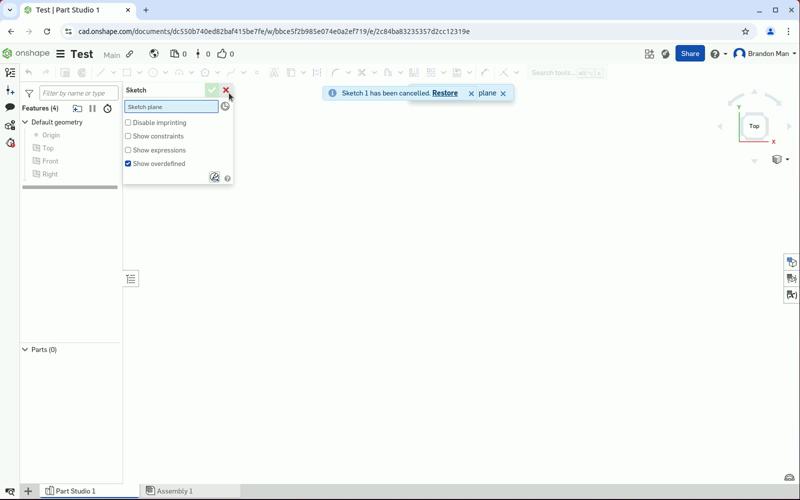
mouse_move(73, 150)
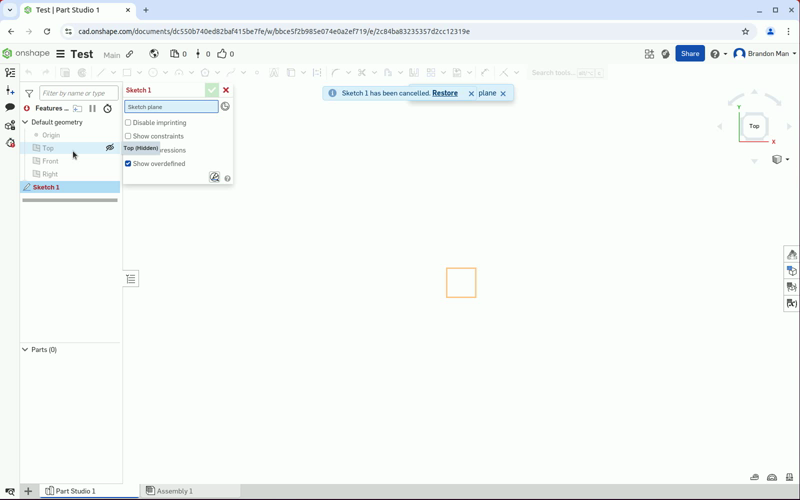
click(73, 150)
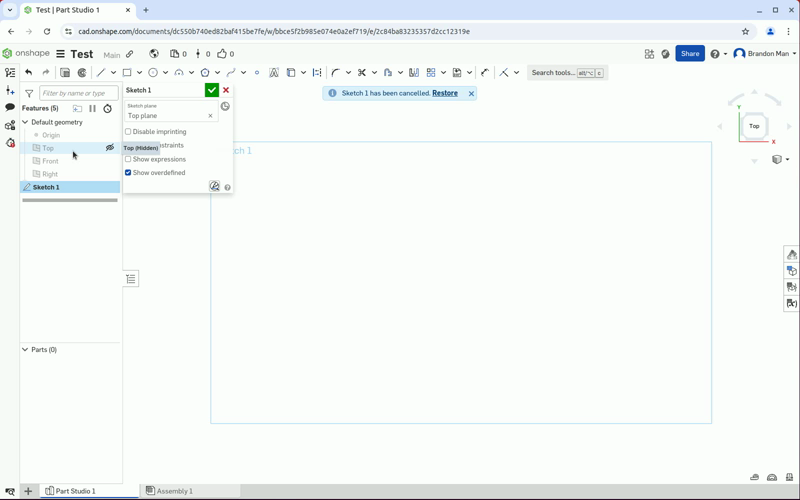
mouse_move(73, 352)
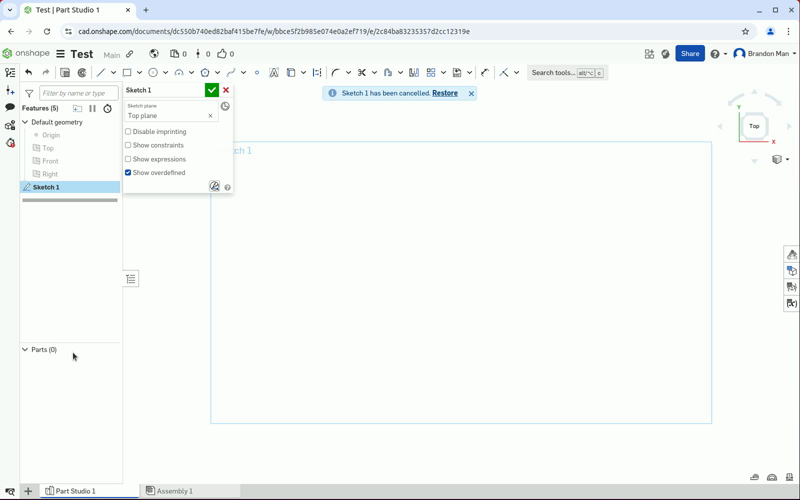
key(y)
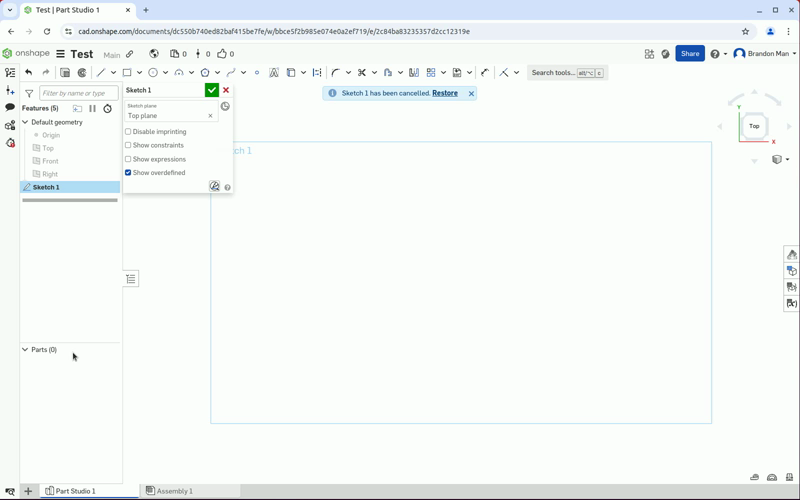
key(c)
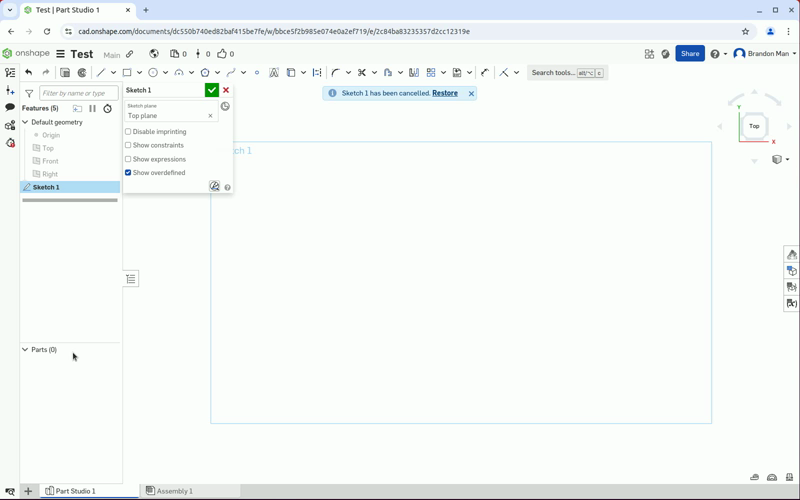
key_down(shift)
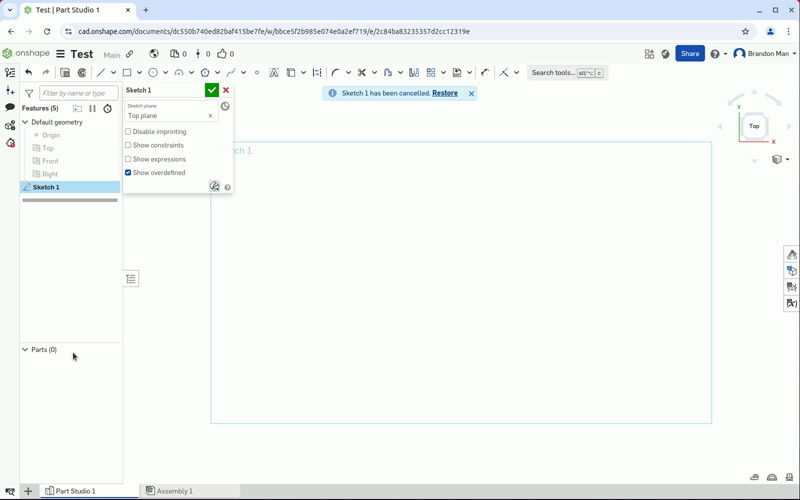
mouse_move(392, 282)
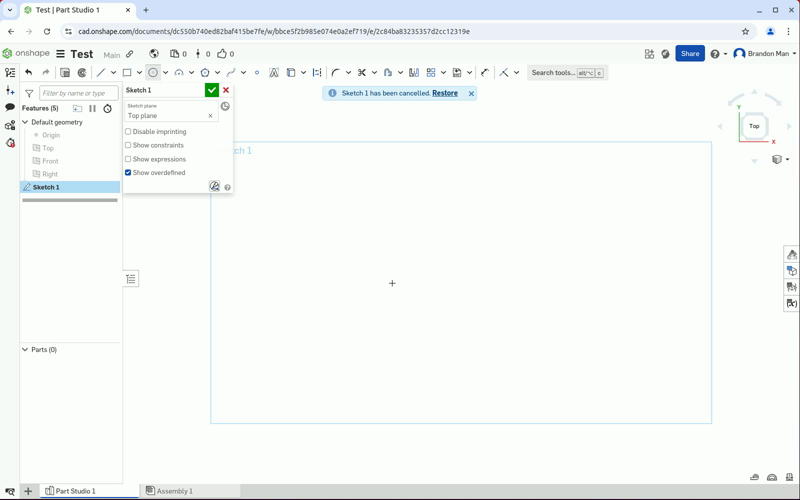
click(392, 282)
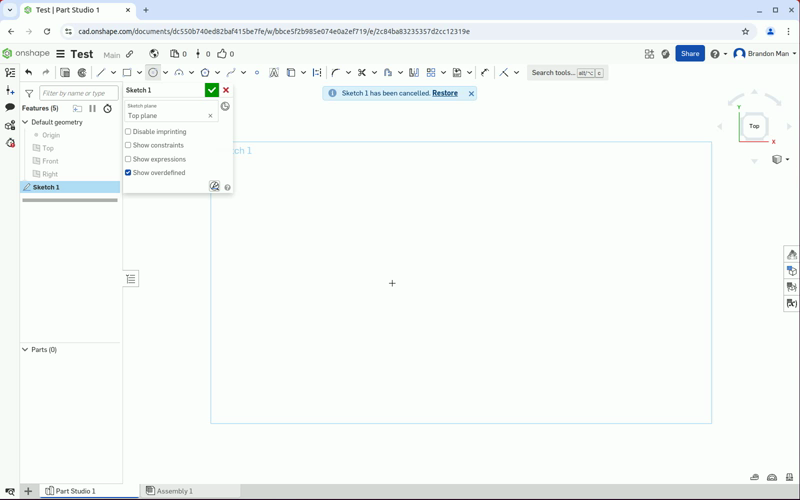
key_up(shift)
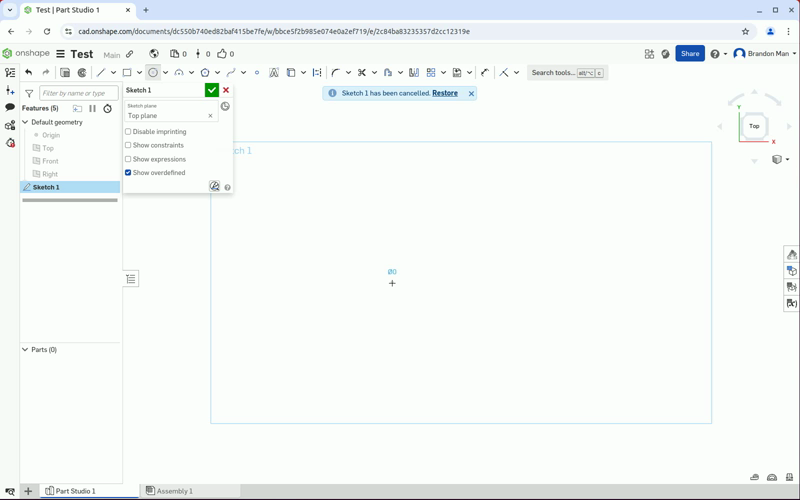
mouse_move(435, 282)
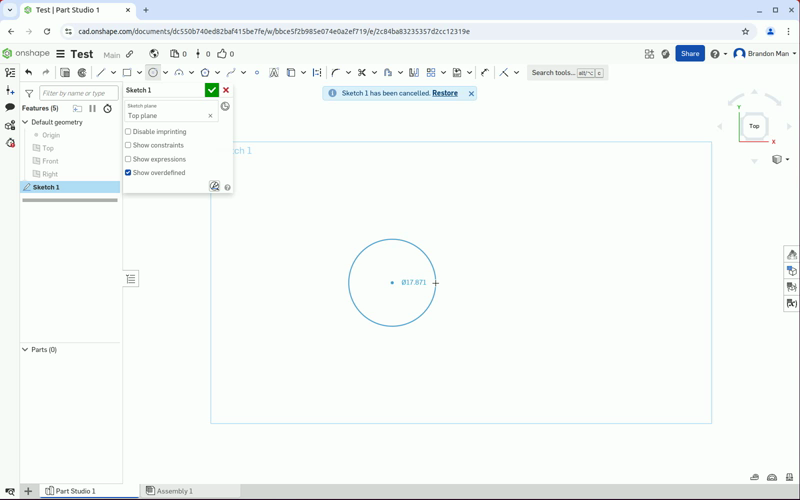
click(435, 282)
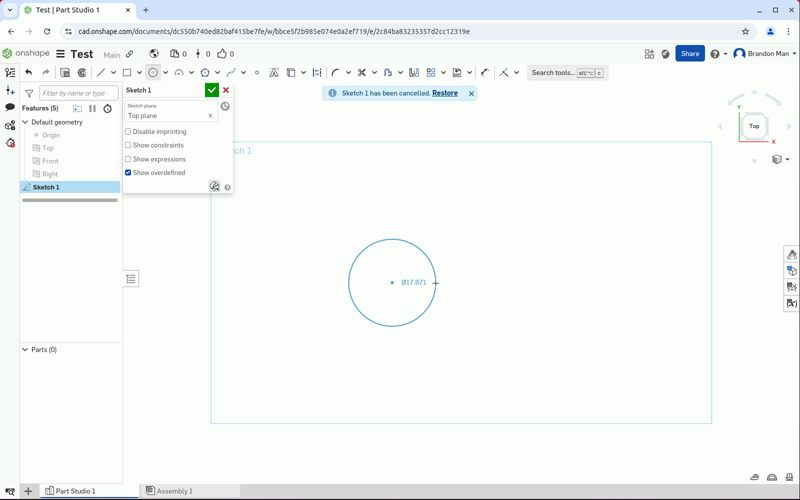
key(esc)
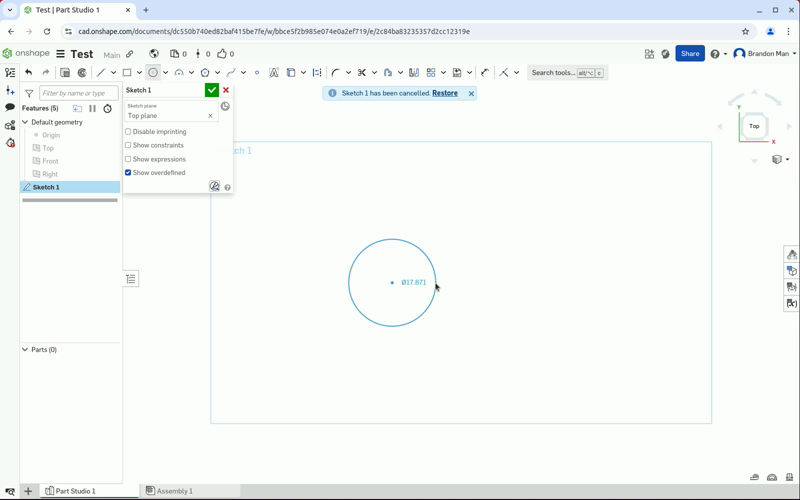
key(c)
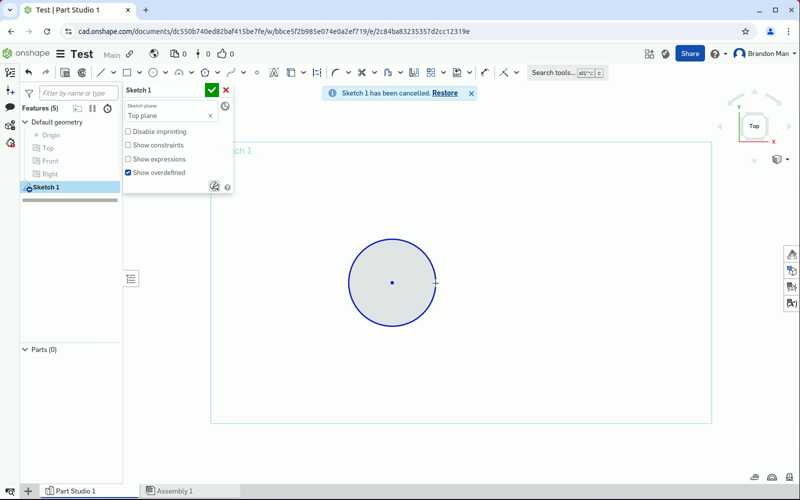
key_down(shift)
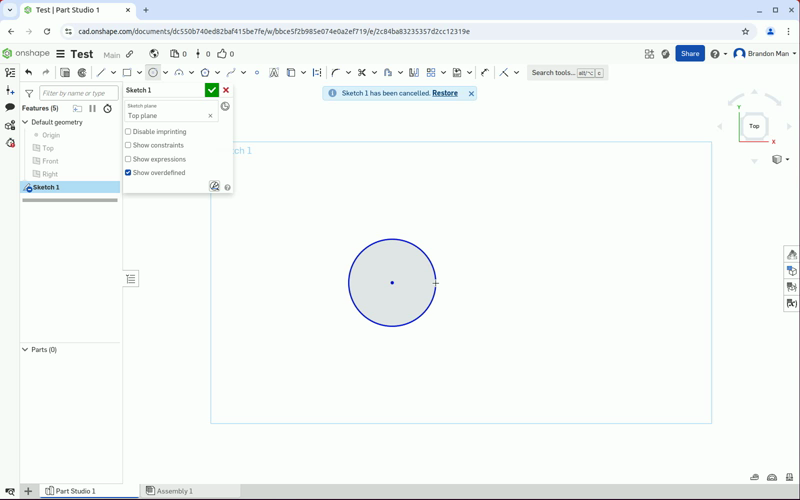
mouse_move(392, 282)
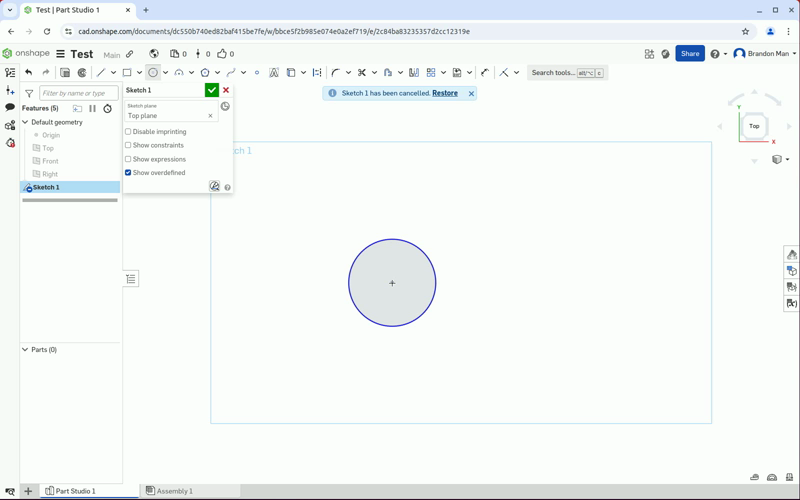
click(392, 282)
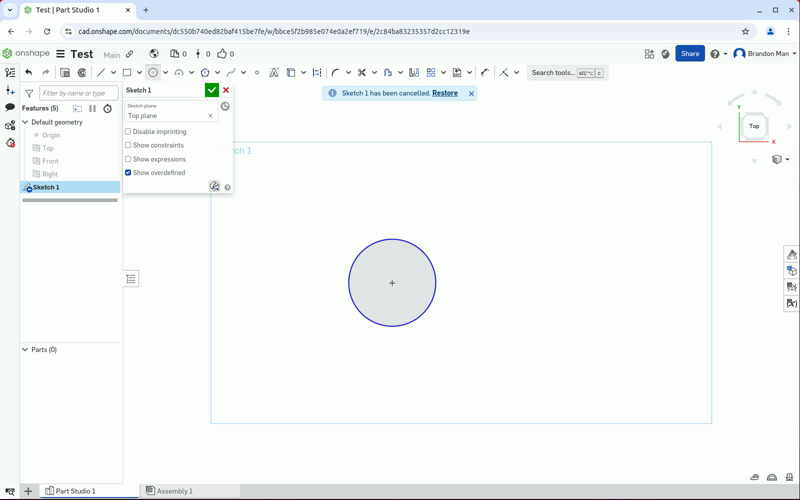
key_up(shift)
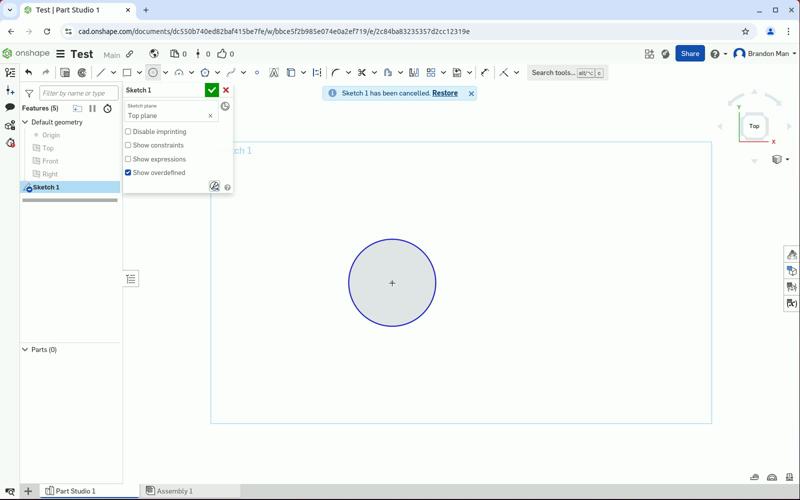
mouse_move(415, 282)
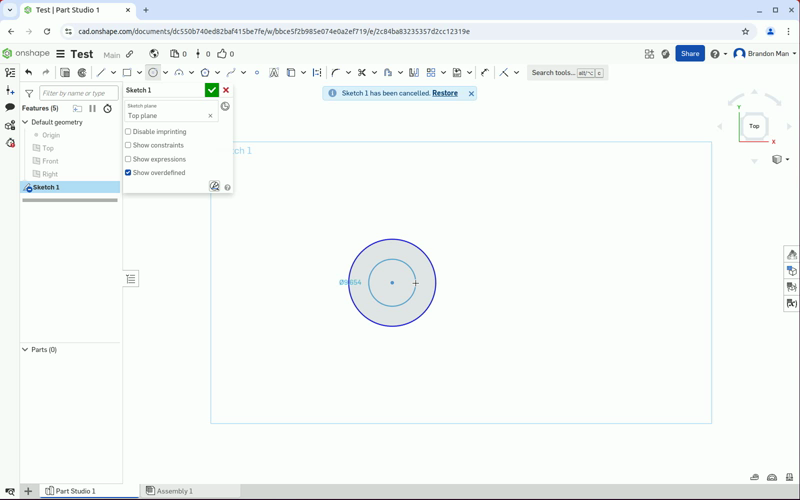
click(415, 282)
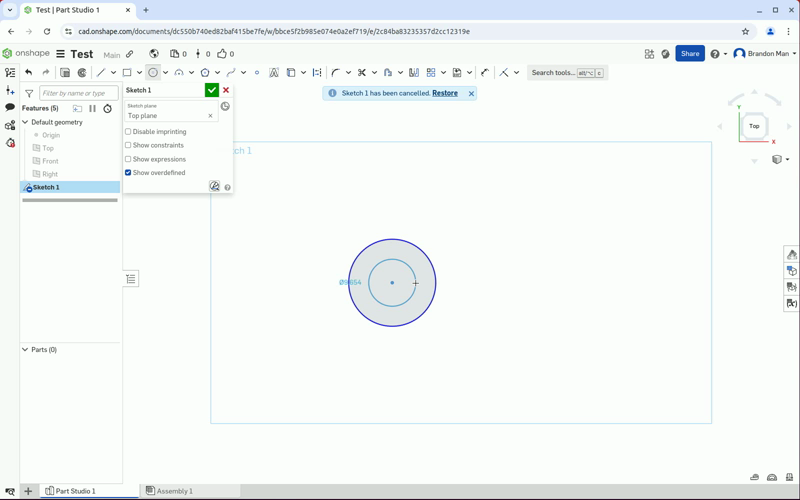
key(esc)
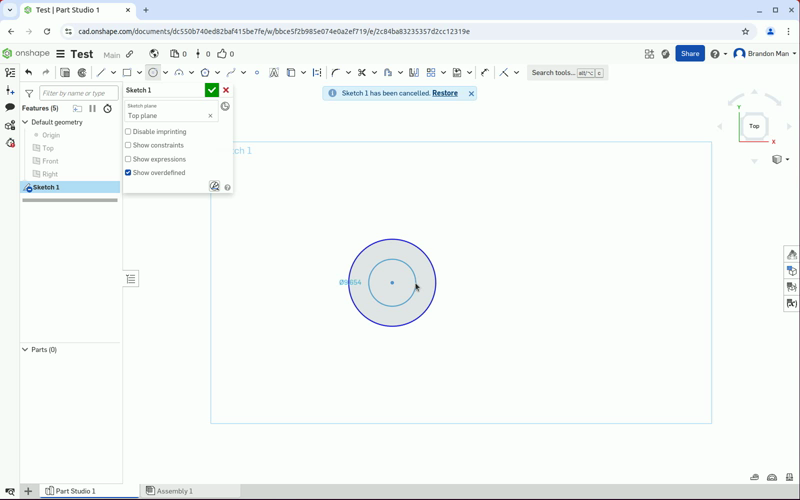
mouse_move(416, 308)
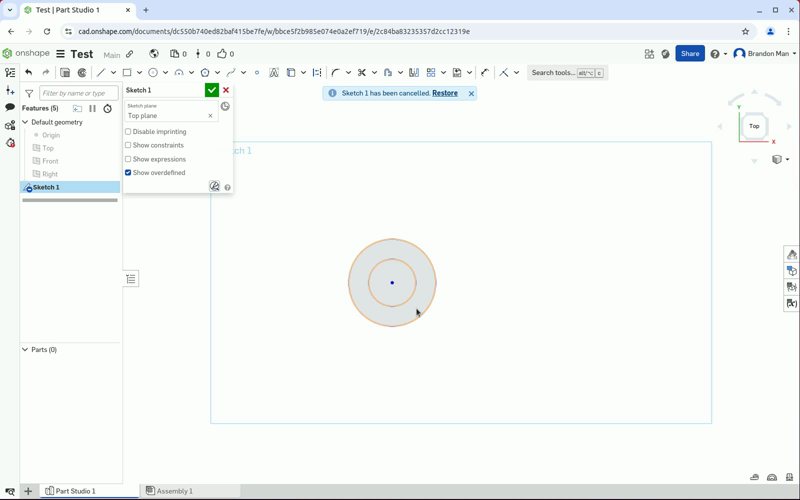
click(416, 308)
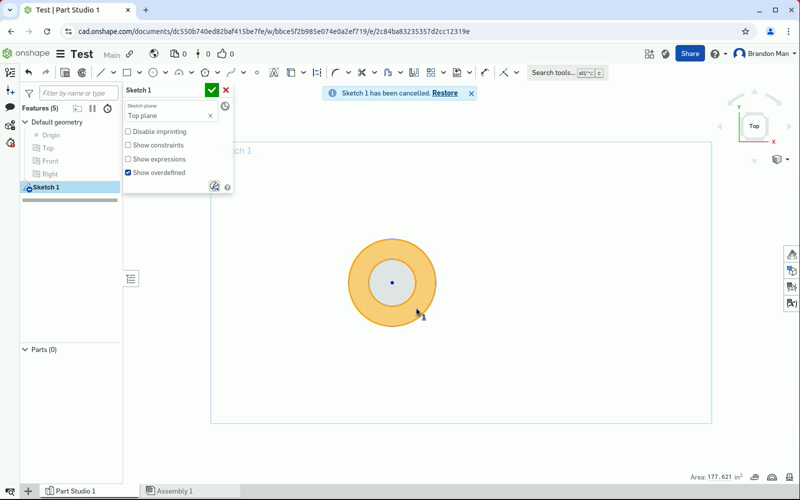
mouse_move(73, 352)
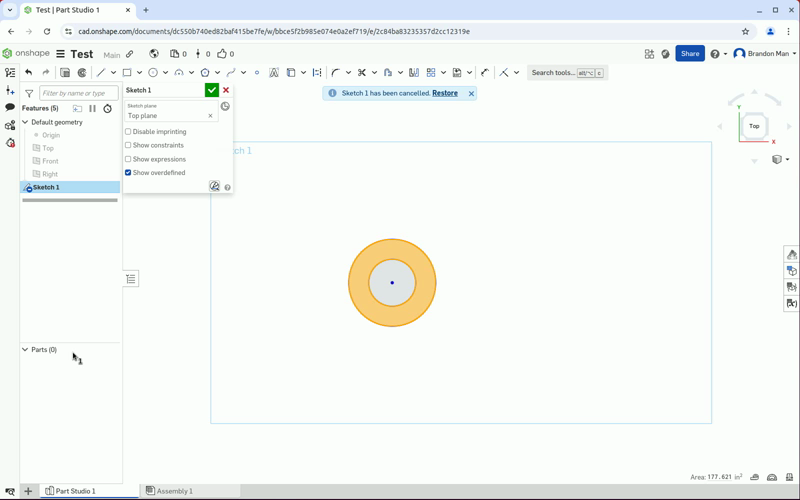
key(shift+y)
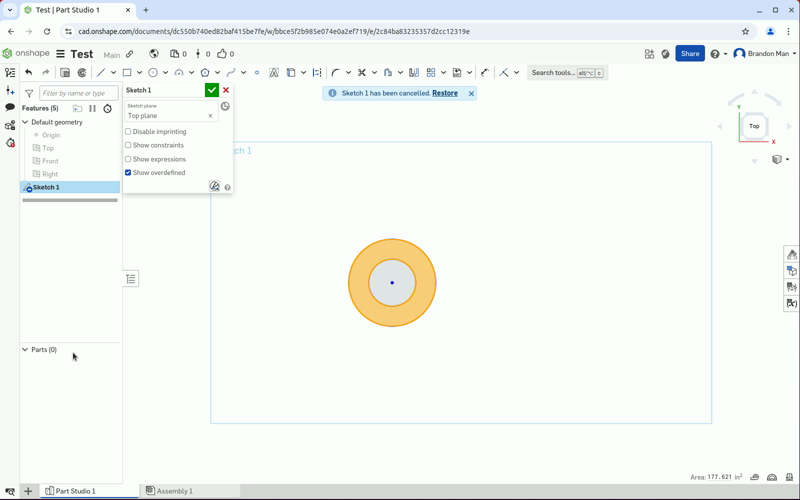
key(shift+e)
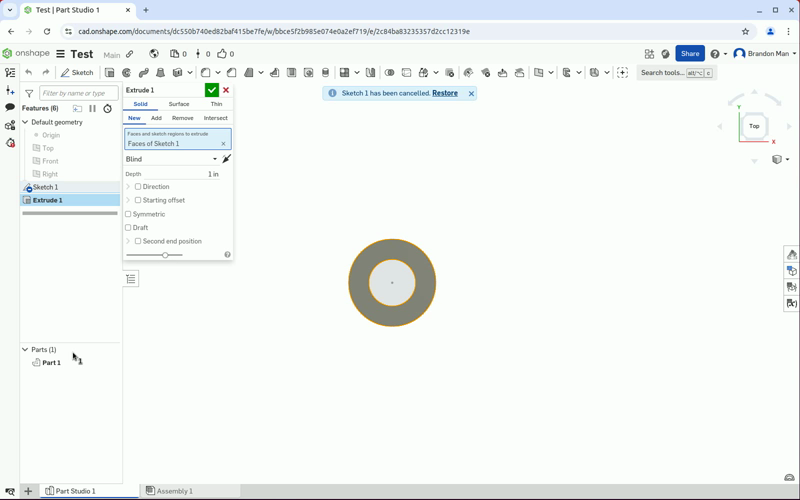
mouse_move(143, 106)
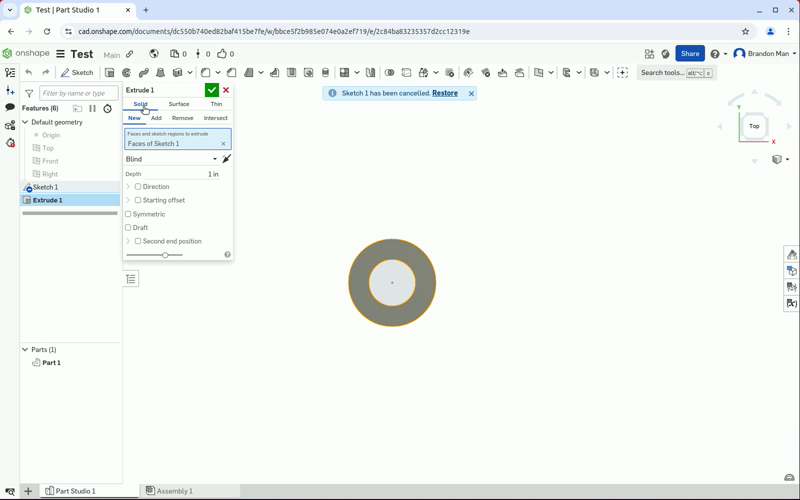
click(143, 106)
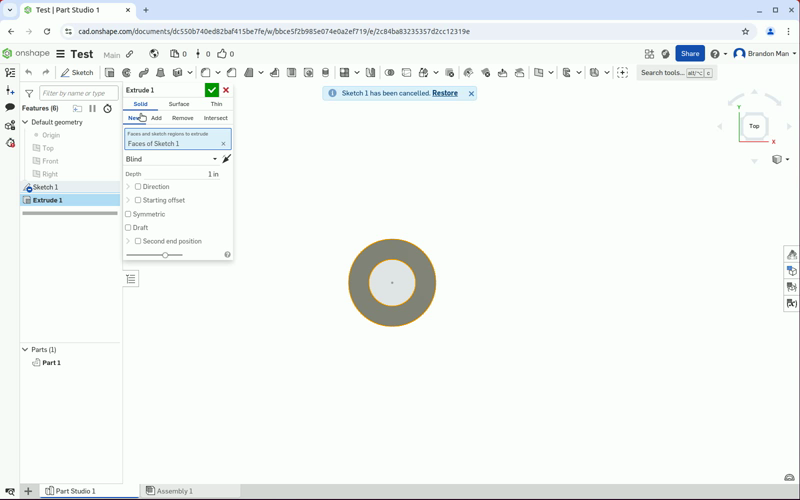
mouse_move(137, 120)
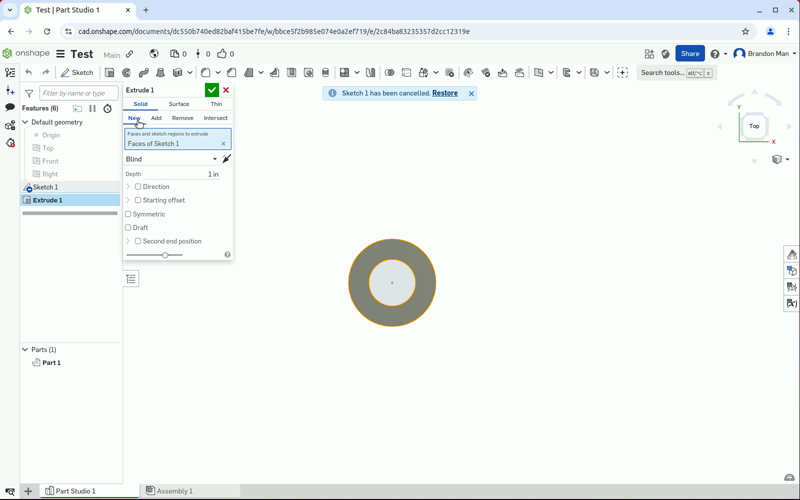
click(137, 120)
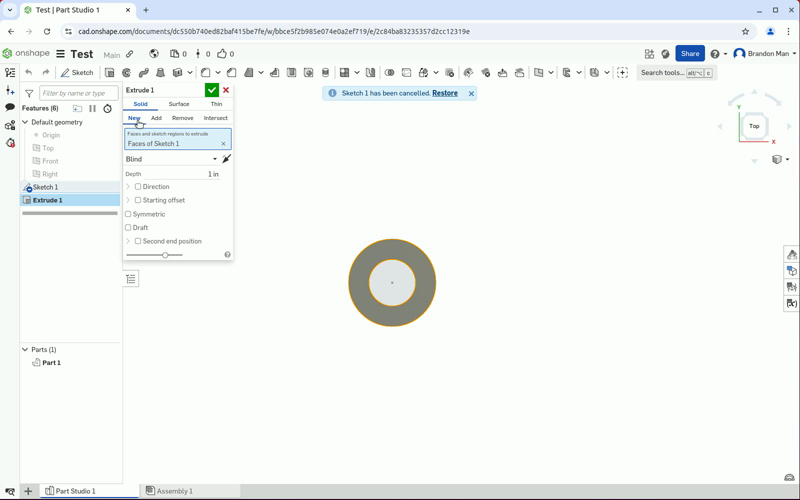
key(tab, 4)
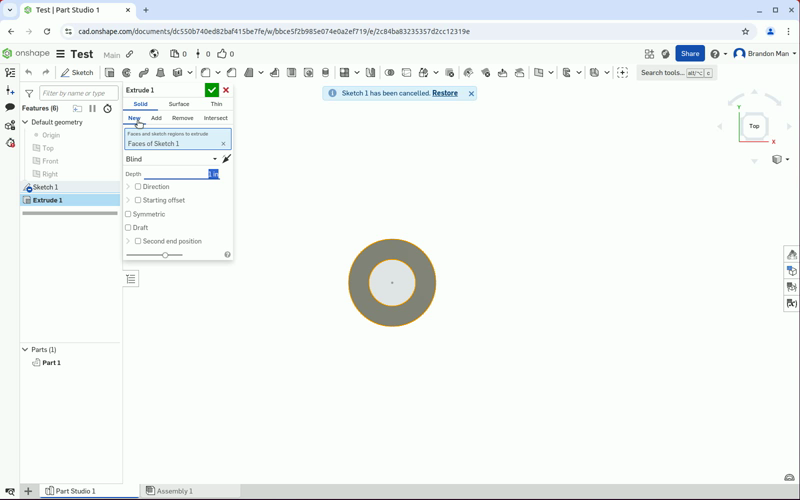
text(7.703)
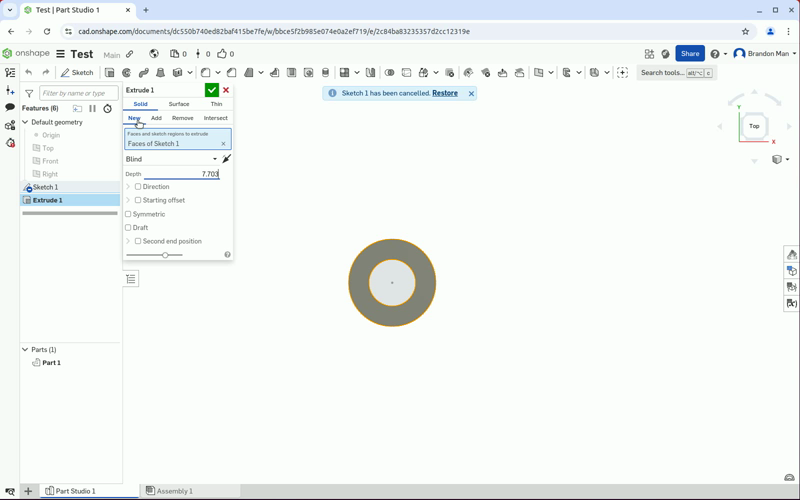
key(enter)
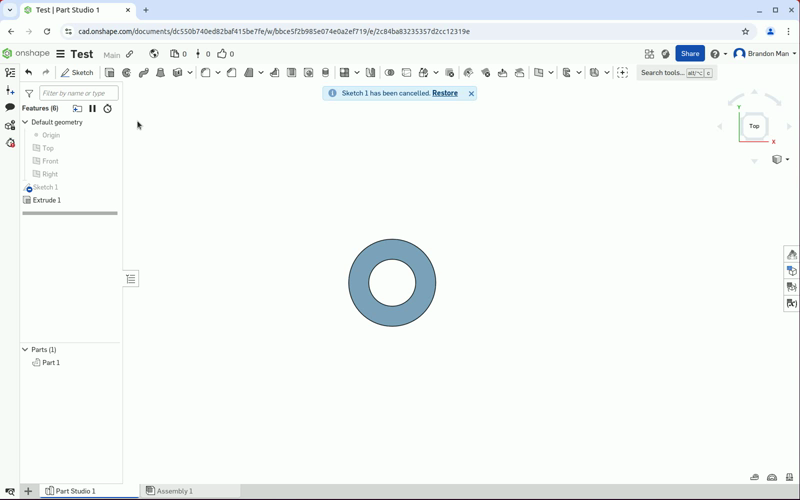
key(shift+h)
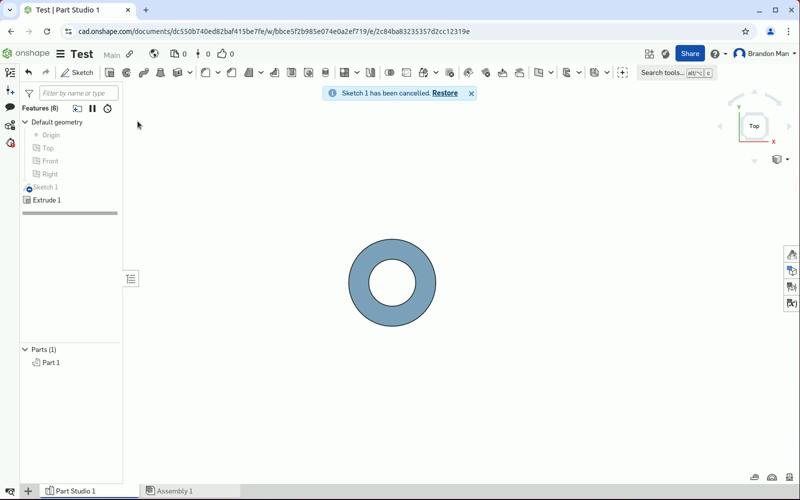
key(shift+h)
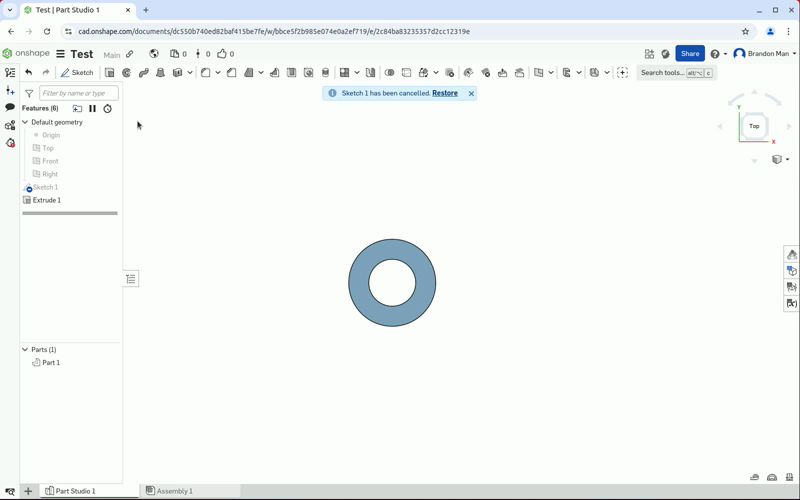
mouse_move(73, 189)
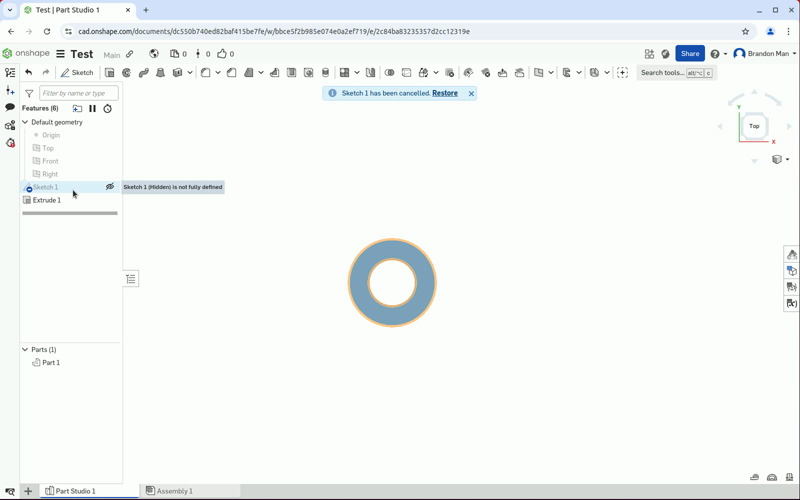
click(73, 189)
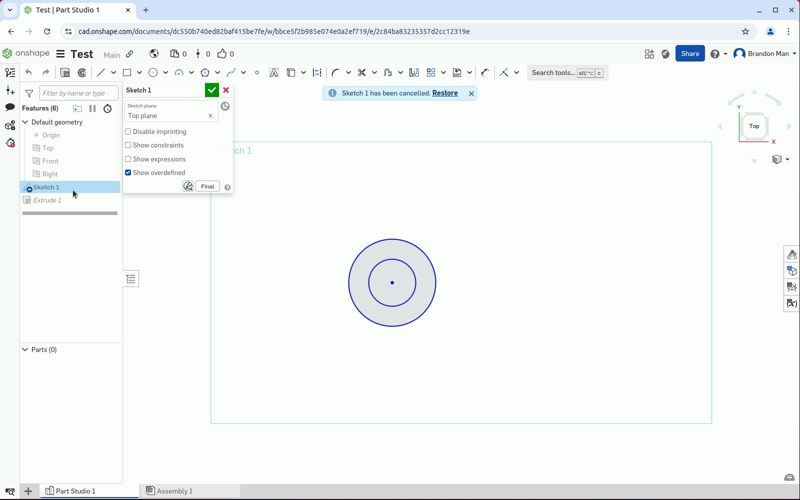
mouse_move(229, 92)
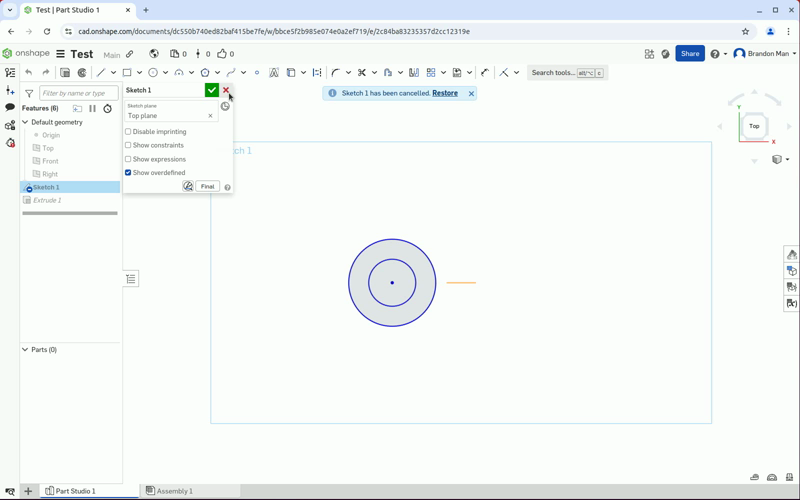
click(229, 92)
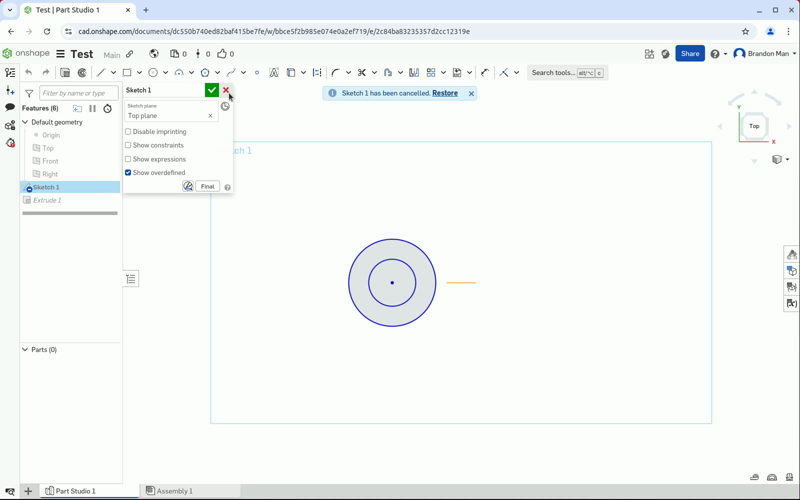
key(shift+s)
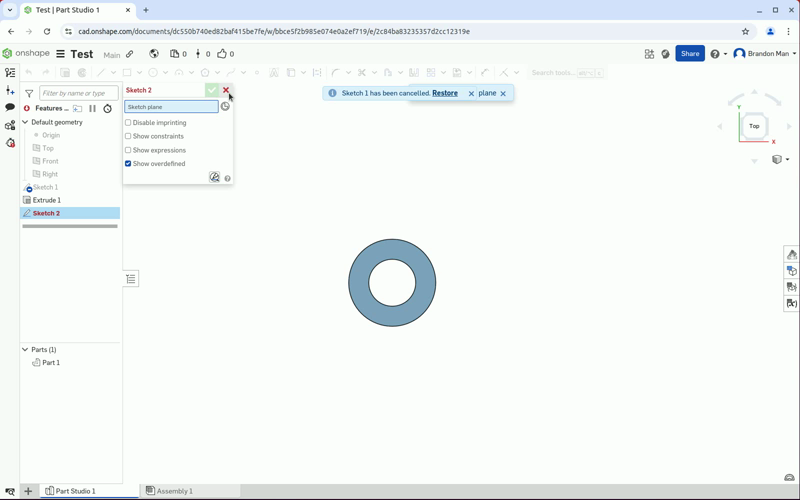
mouse_move(73, 150)
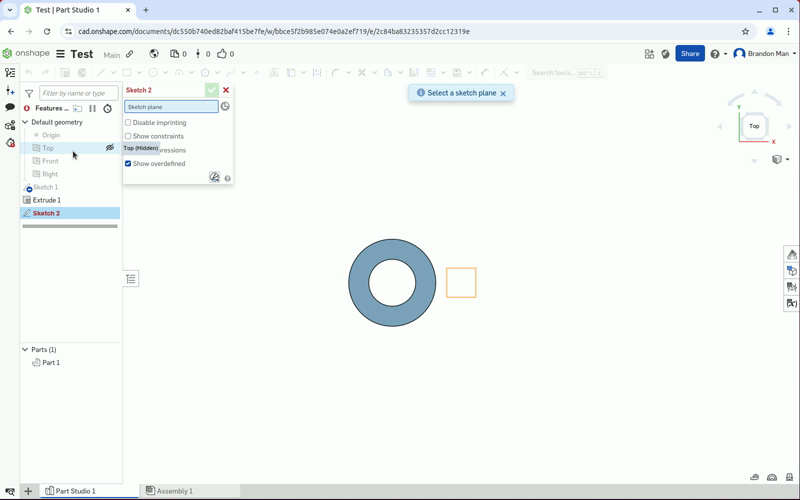
click(73, 150)
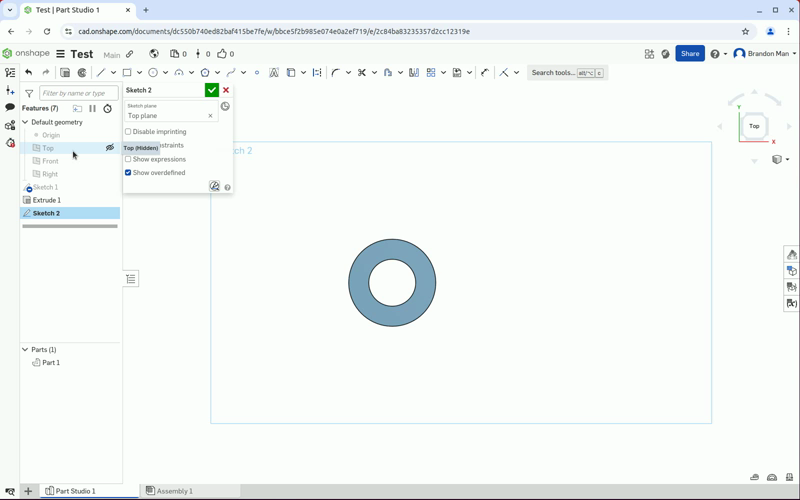
mouse_move(73, 352)
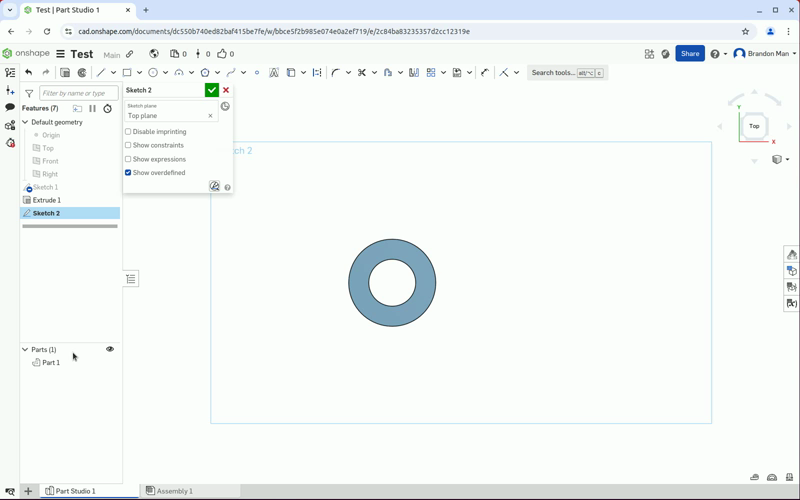
key(y)
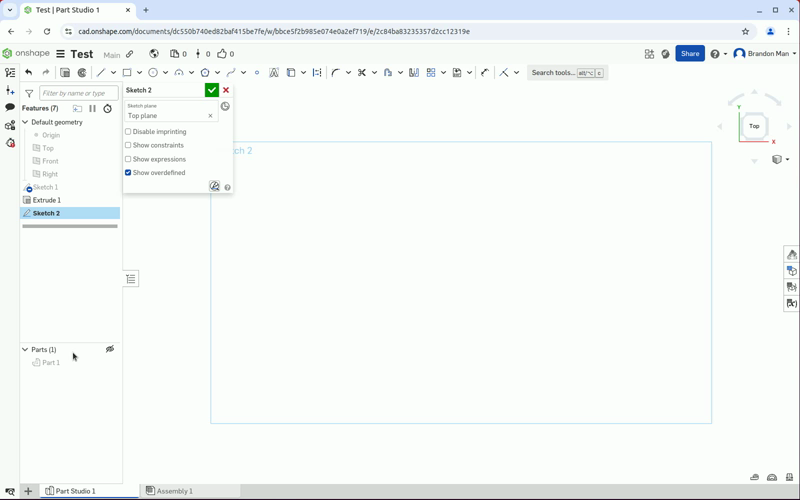
key(l)
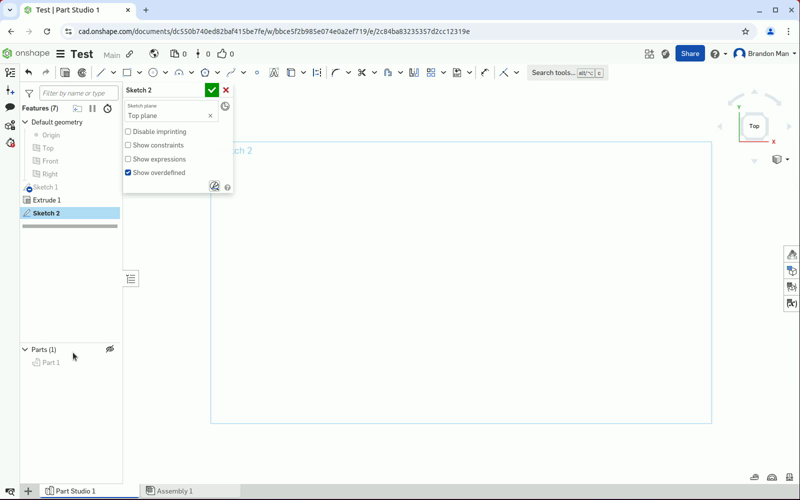
key_down(shift)
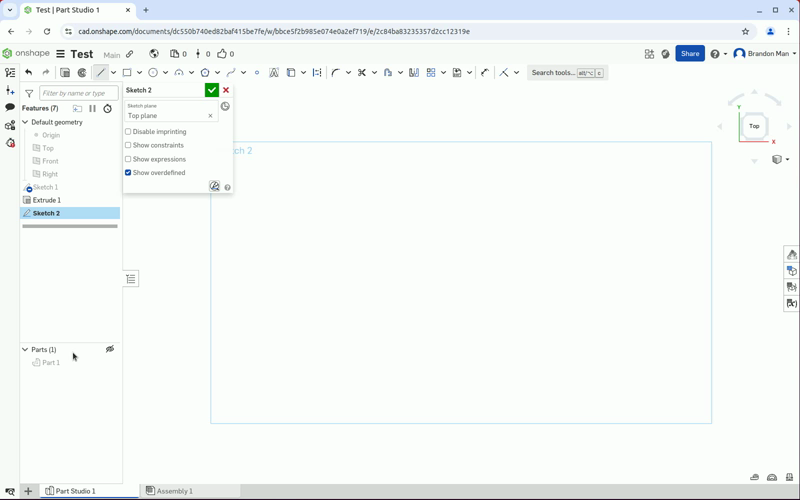
mouse_move(391, 326)
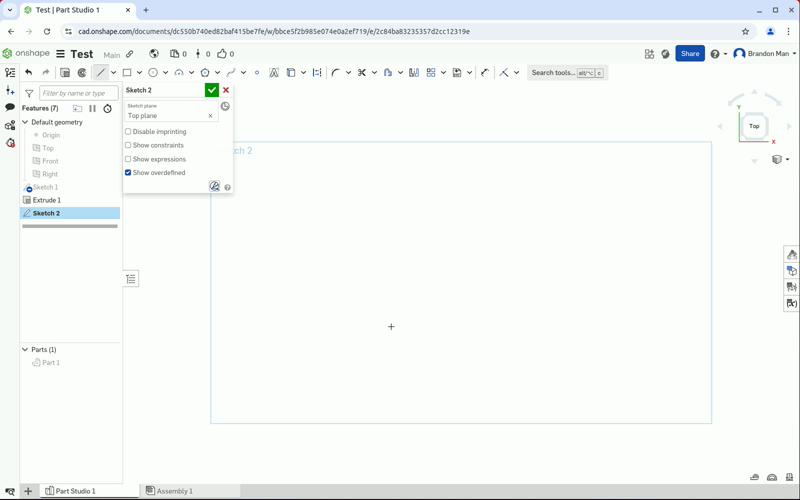
click(391, 326)
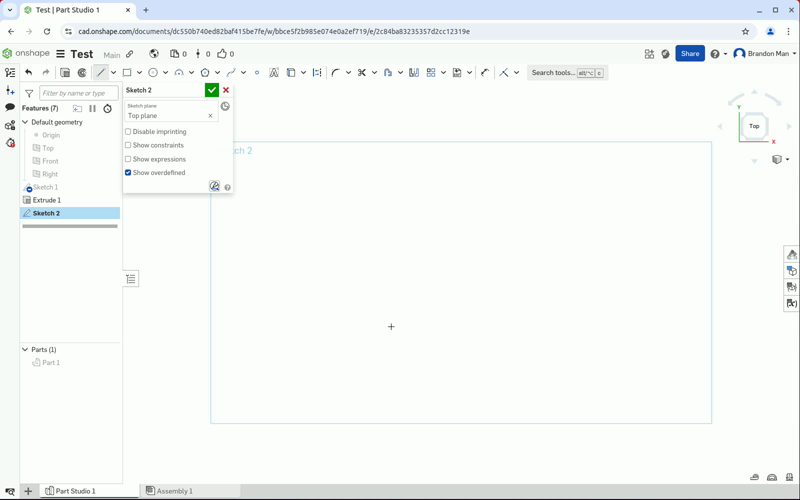
key_up(shift)
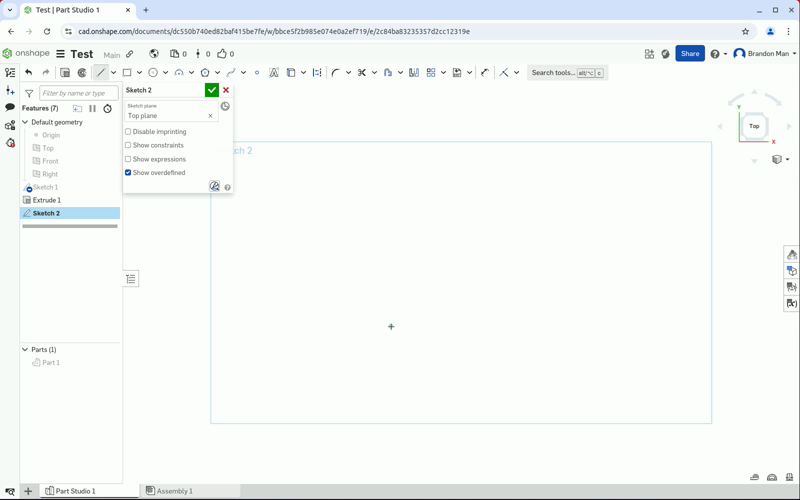
key_down(shift)
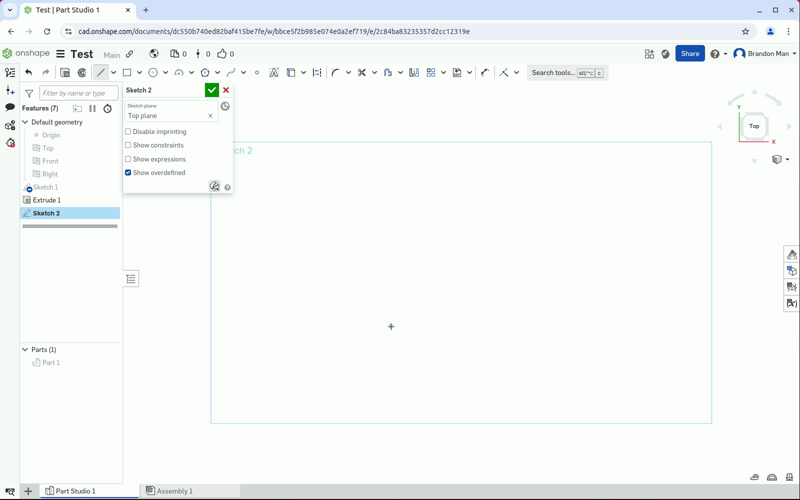
mouse_move(529, 324)
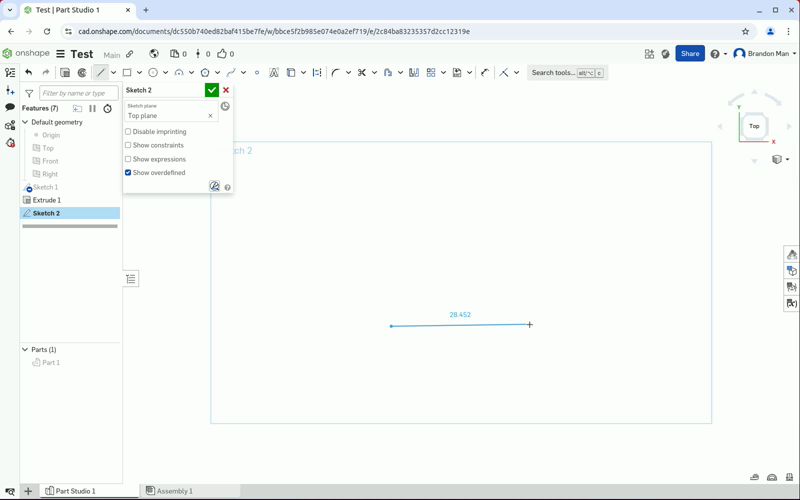
click(529, 324)
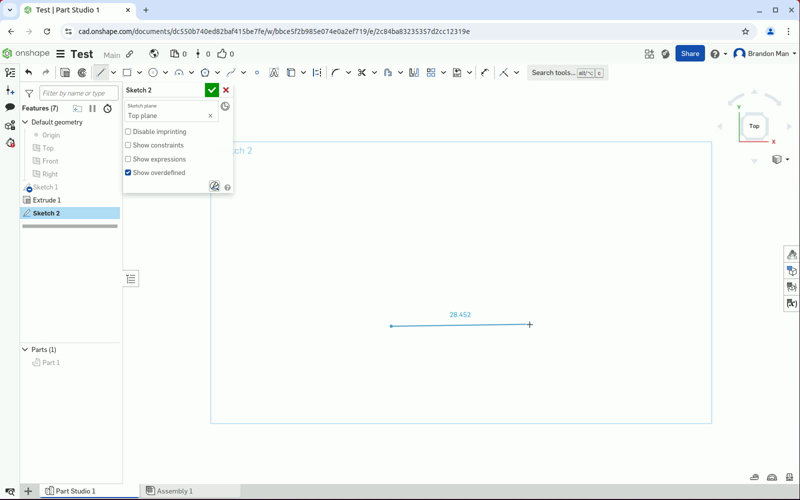
key_up(shift)
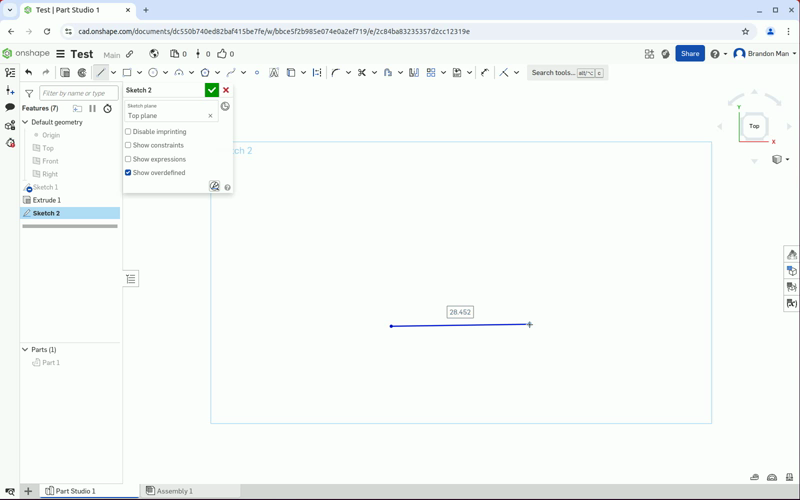
key(esc)
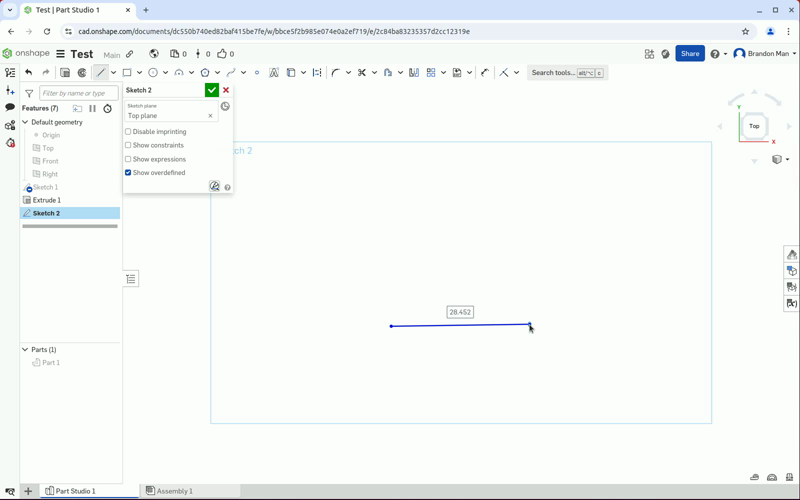
key(a)
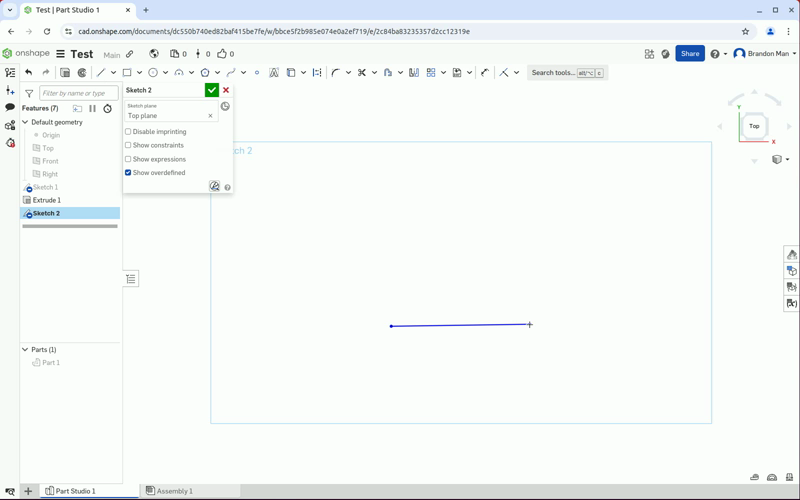
mouse_move(529, 324)
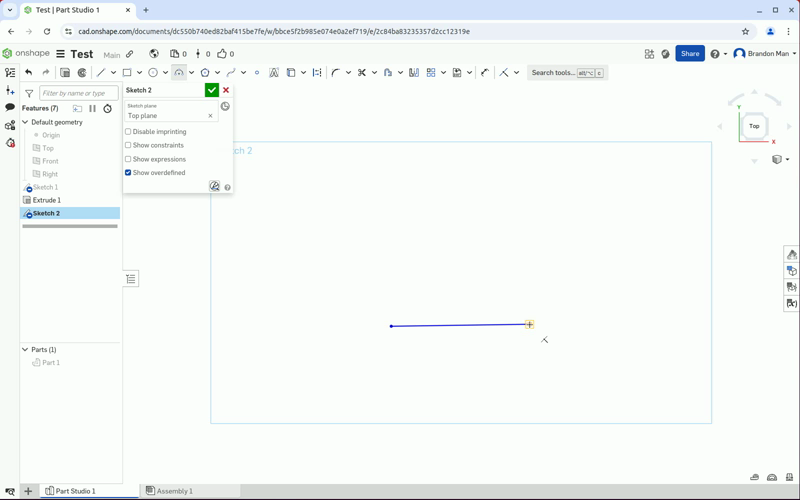
click(529, 324)
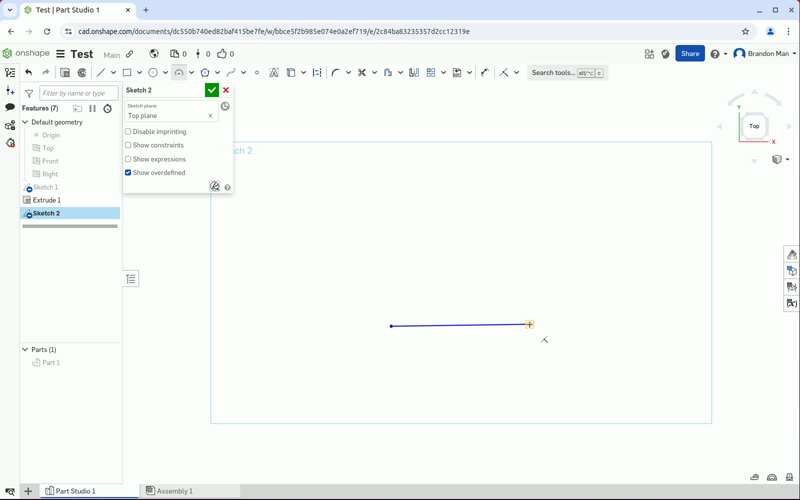
key_down(shift)
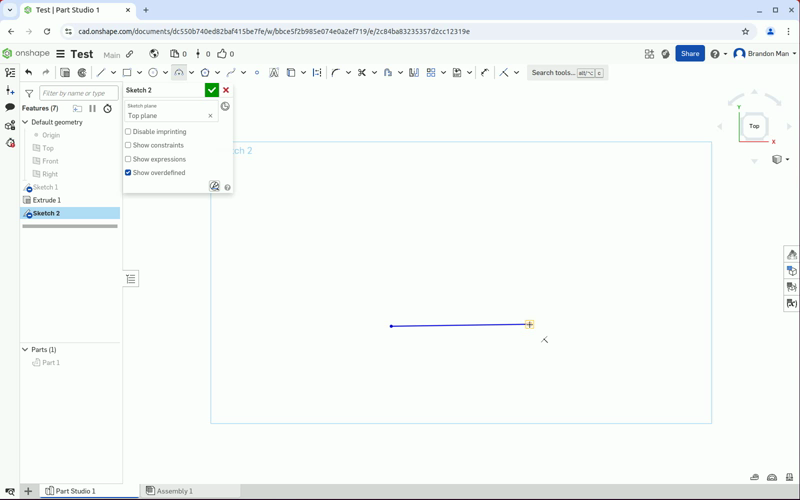
mouse_move(529, 241)
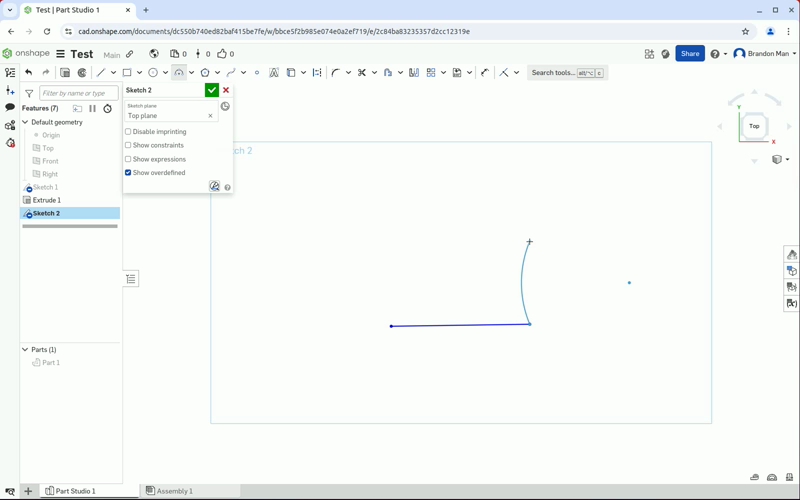
click(529, 241)
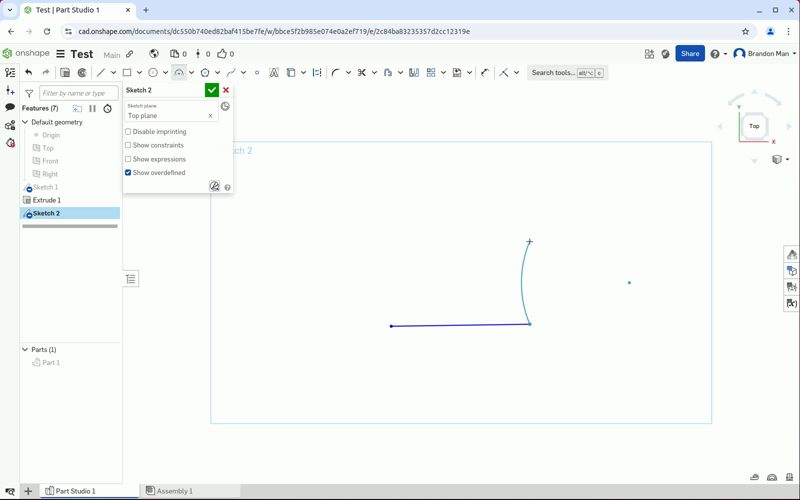
mouse_move(570, 282)
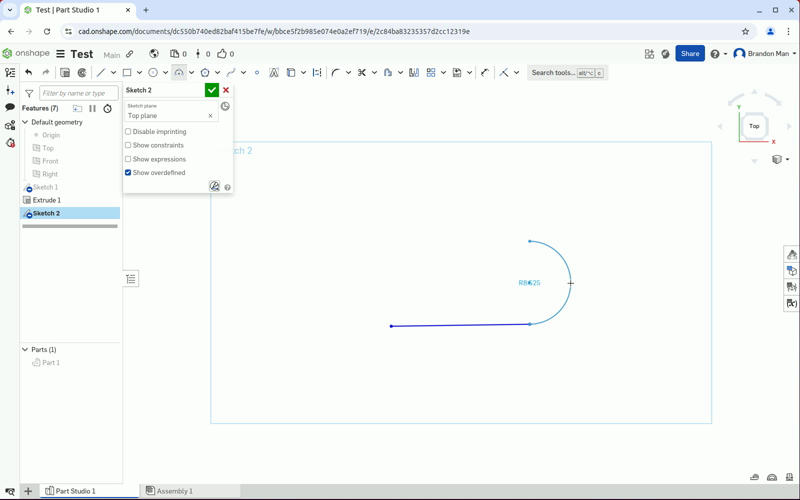
click(570, 282)
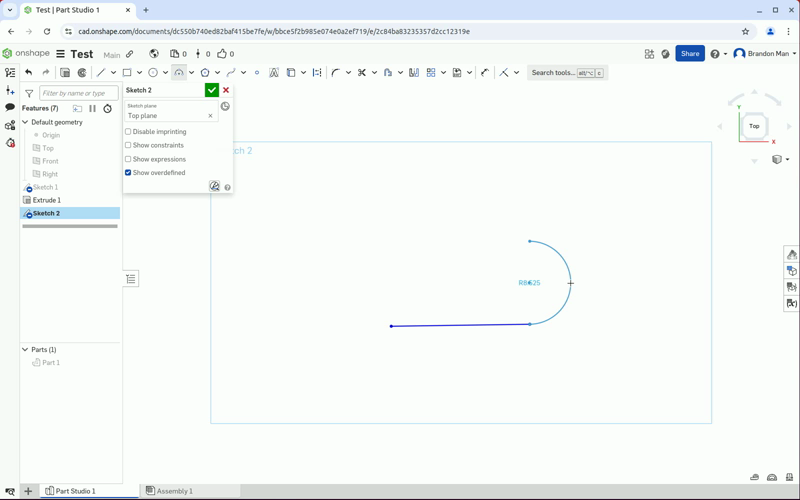
key_up(shift)
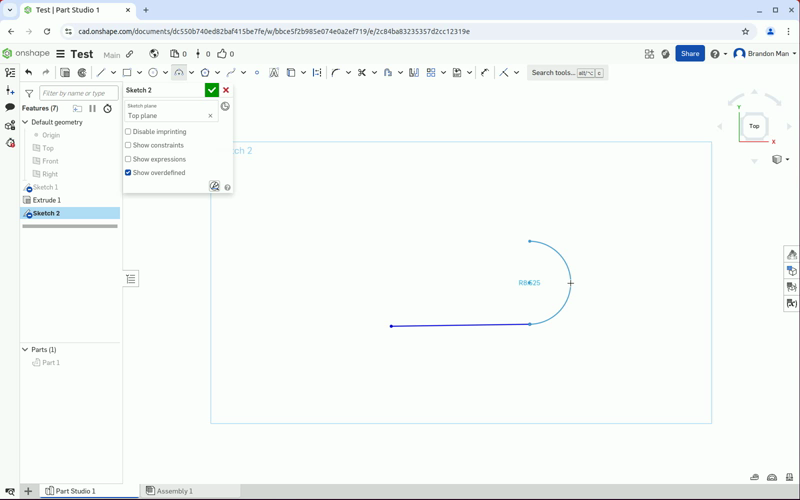
key(esc)
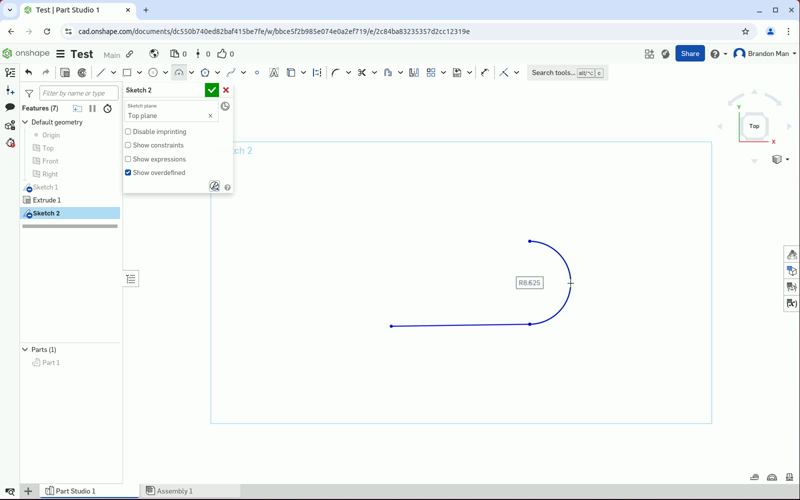
key(l)
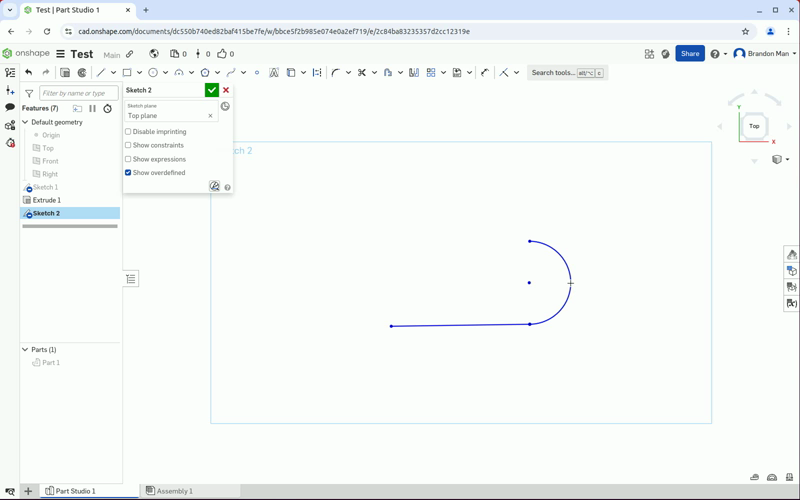
mouse_move(529, 241)
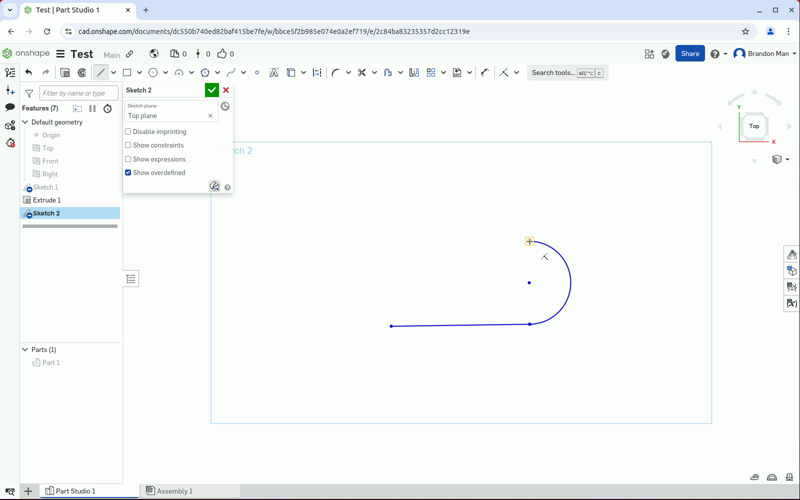
click(529, 241)
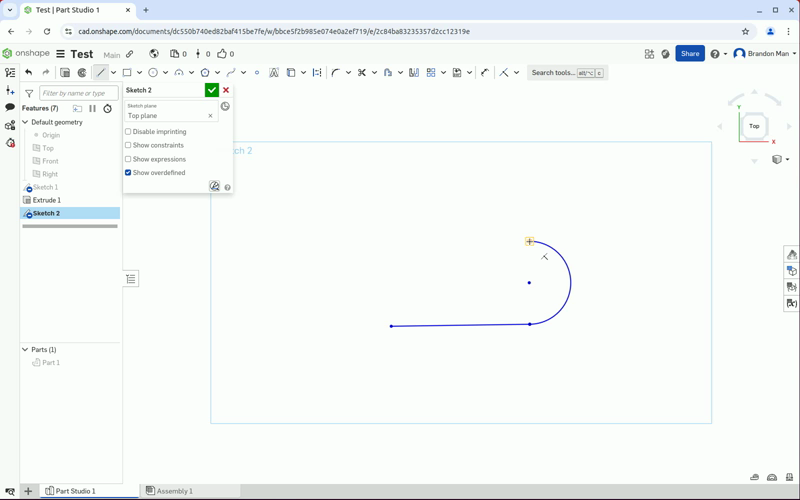
key_down(shift)
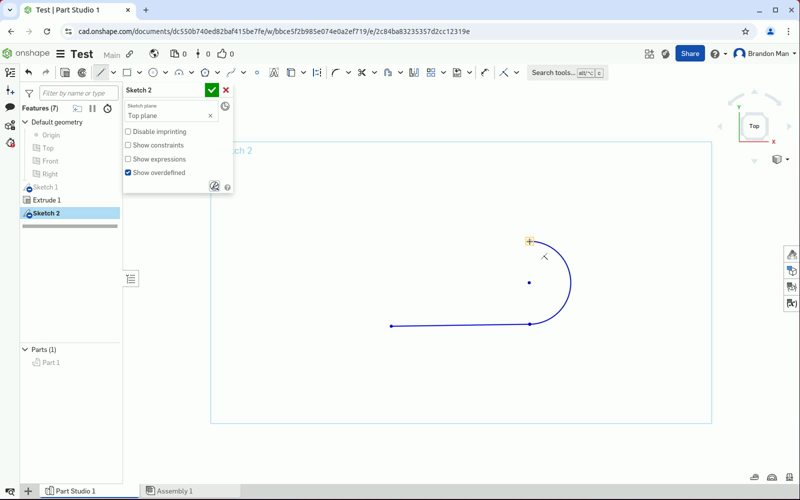
mouse_move(391, 241)
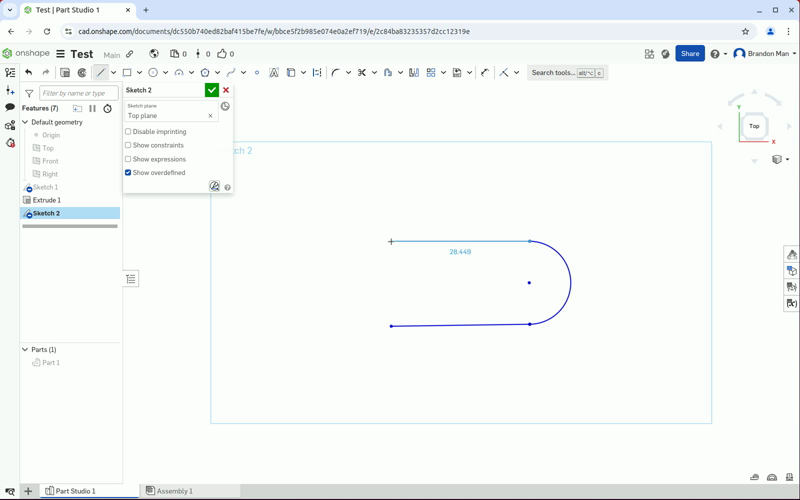
click(391, 241)
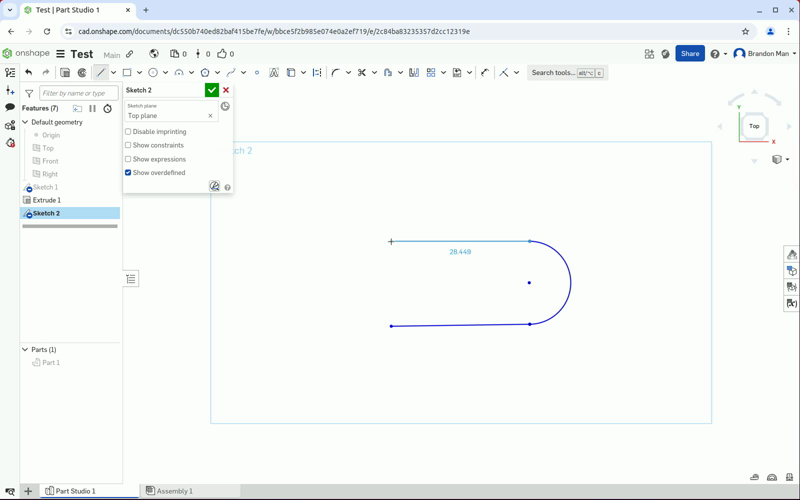
key_up(shift)
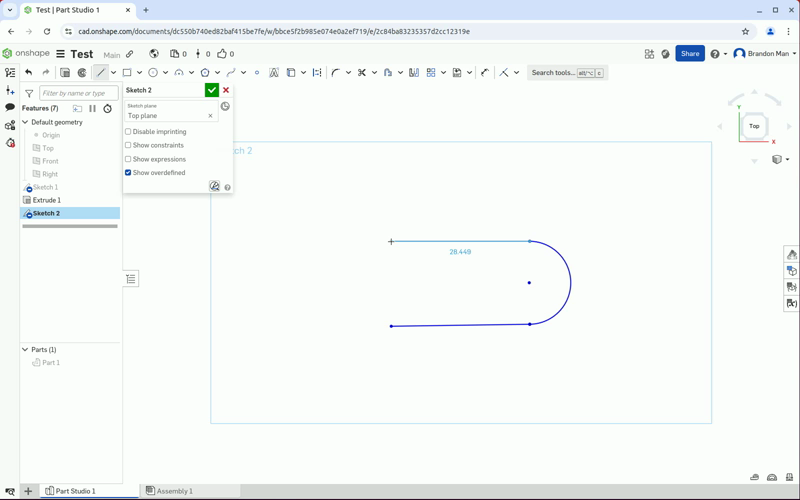
key(esc)
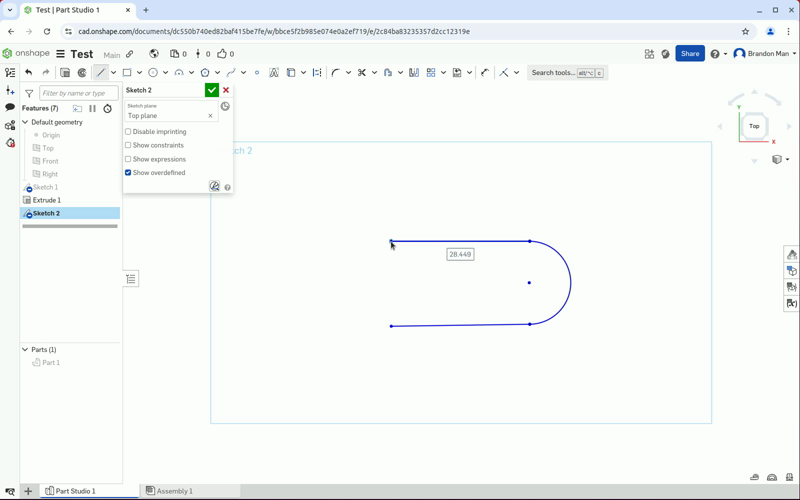
key(a)
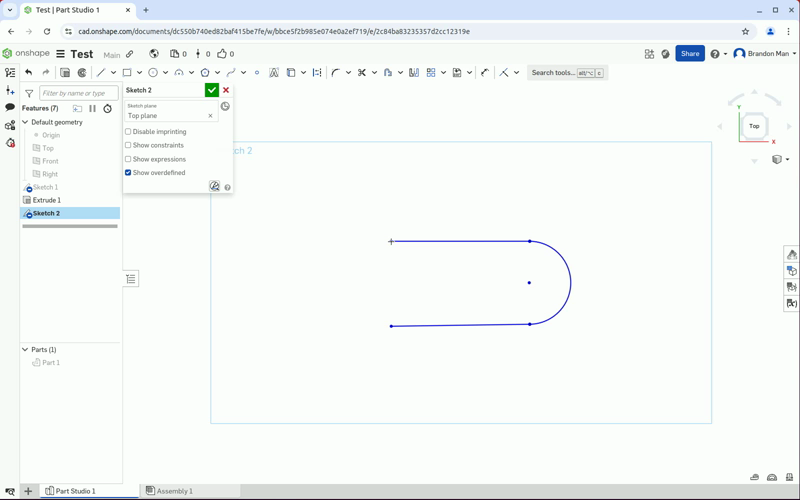
mouse_move(391, 241)
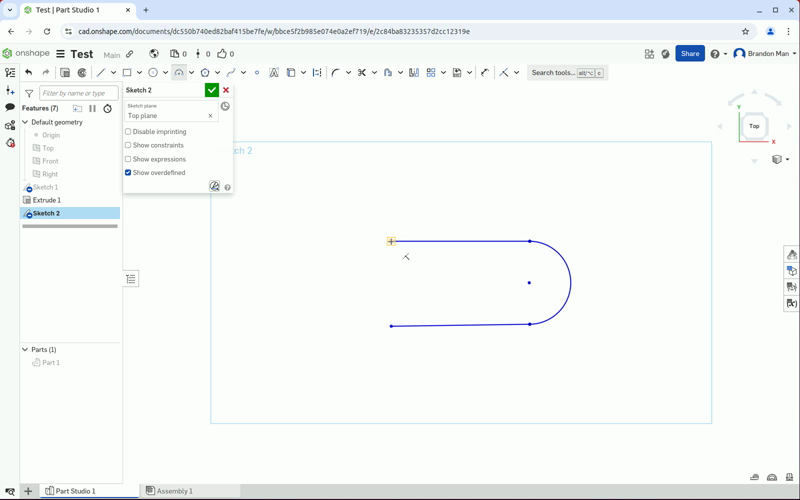
click(391, 241)
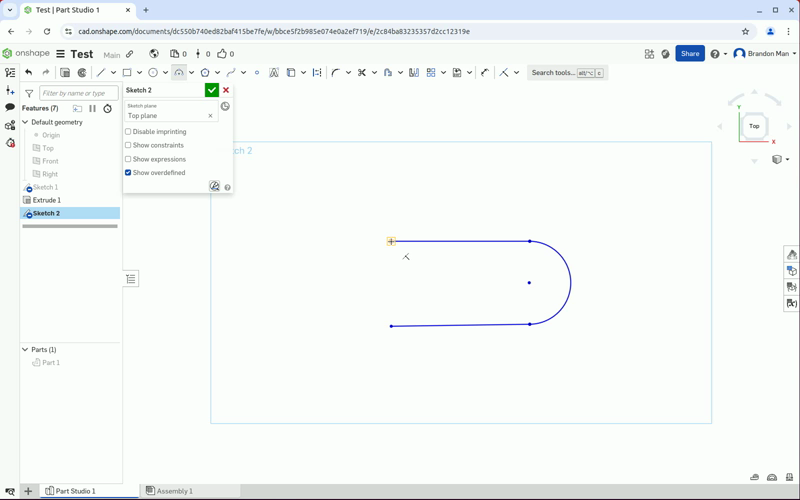
mouse_move(391, 326)
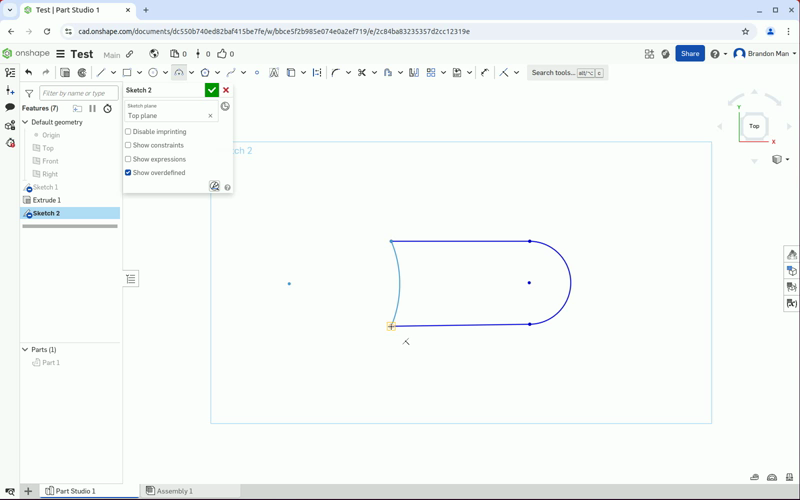
click(391, 326)
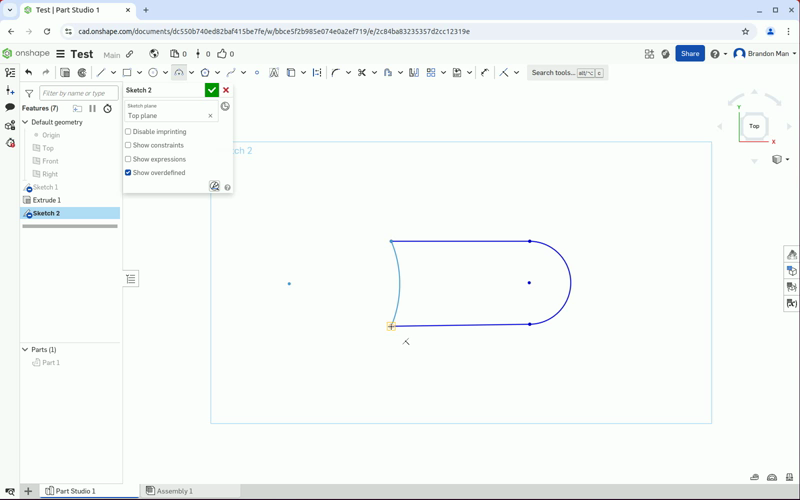
key_down(shift)
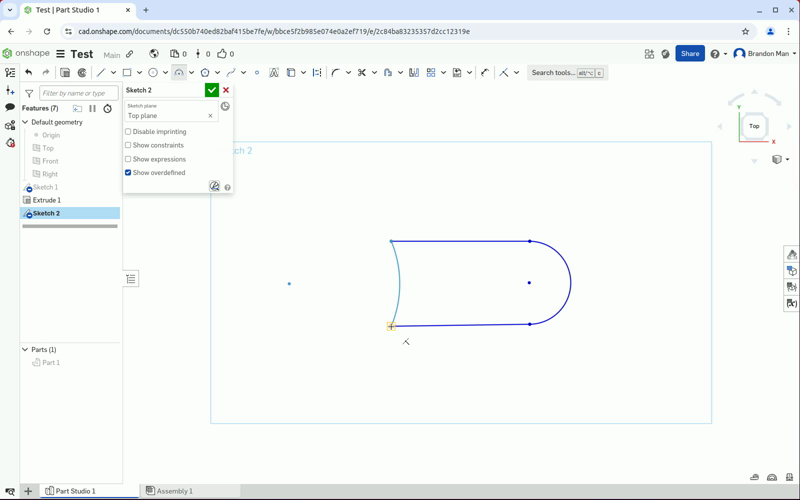
mouse_move(433, 283)
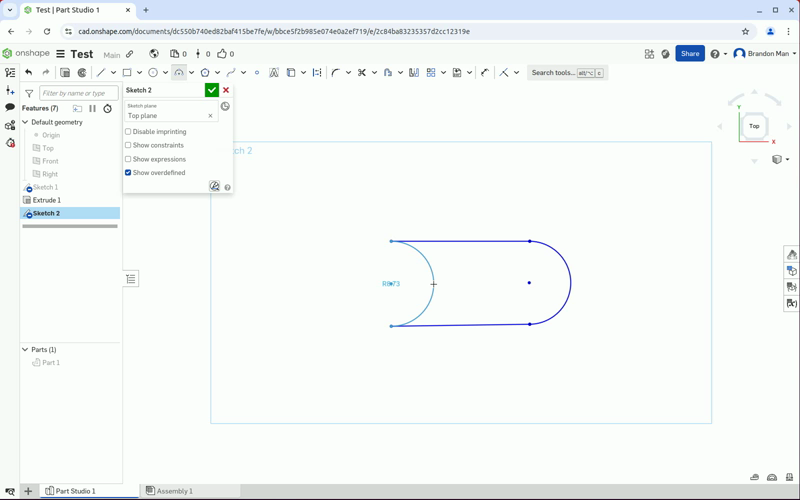
click(433, 283)
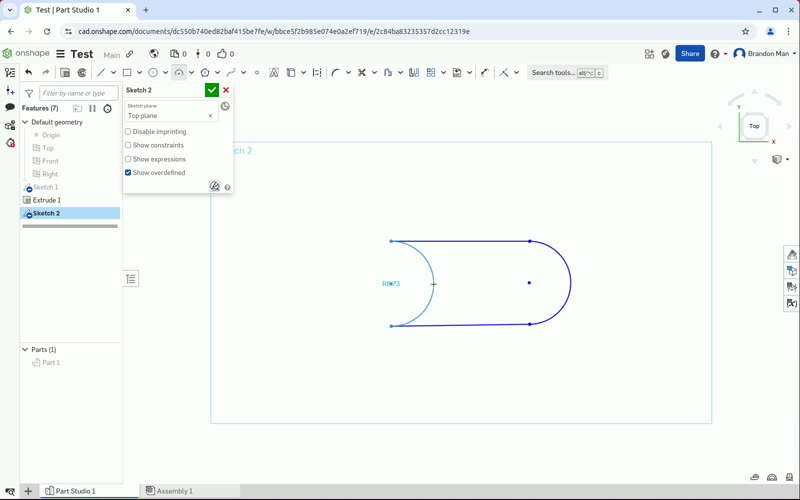
key_up(shift)
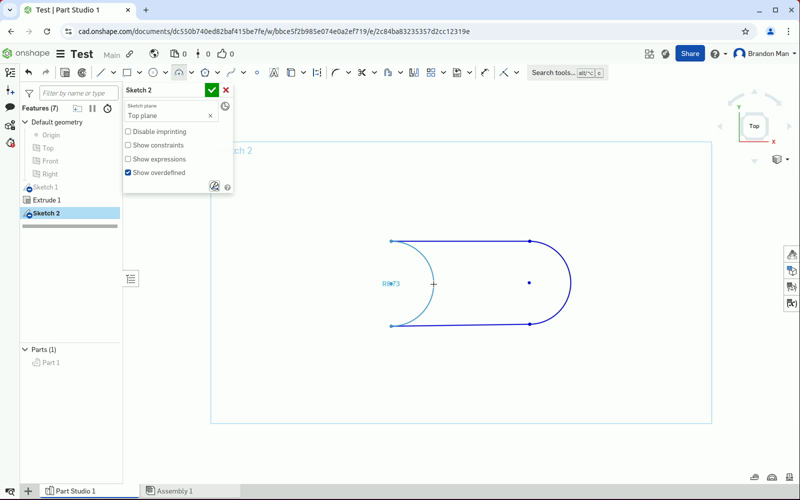
key(esc)
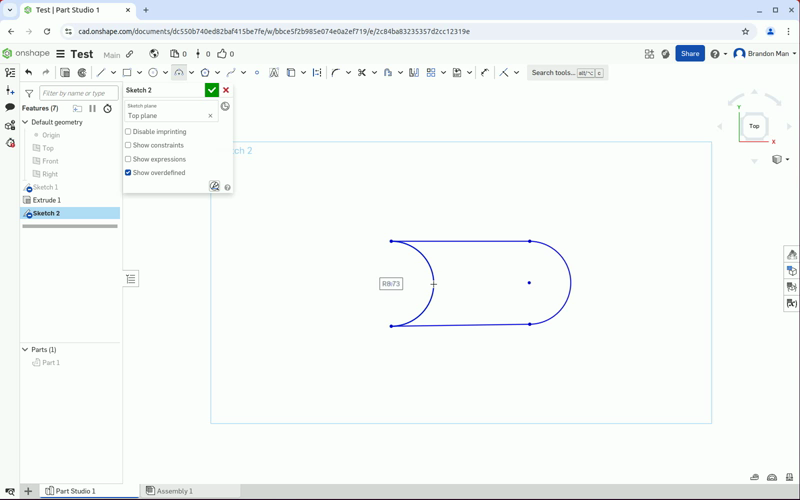
key(c)
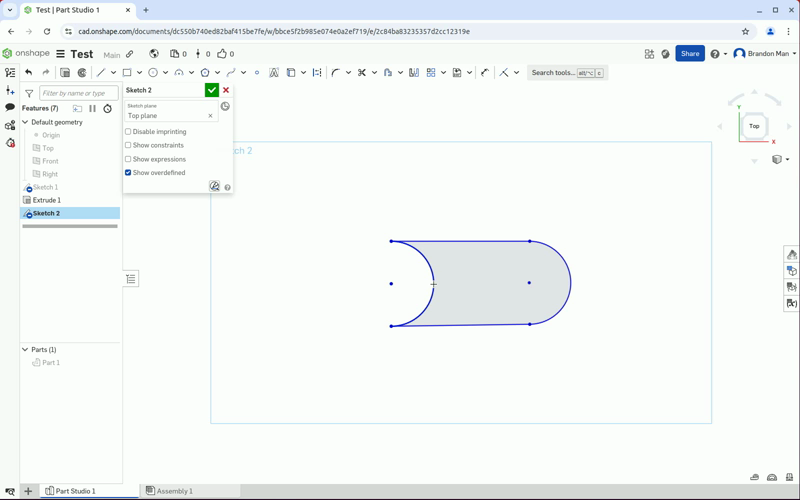
key_down(shift)
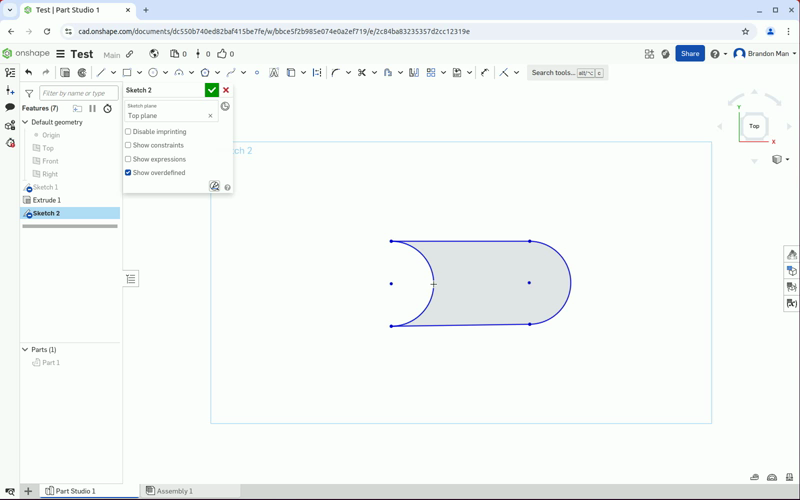
mouse_move(529, 282)
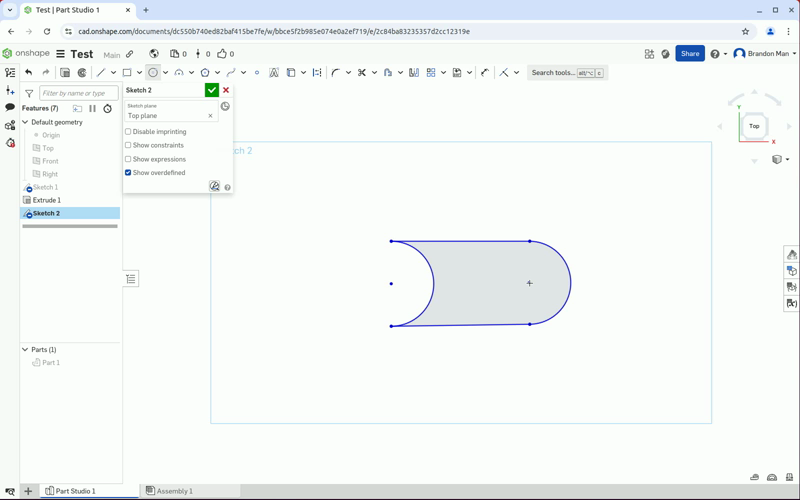
scroll(6)
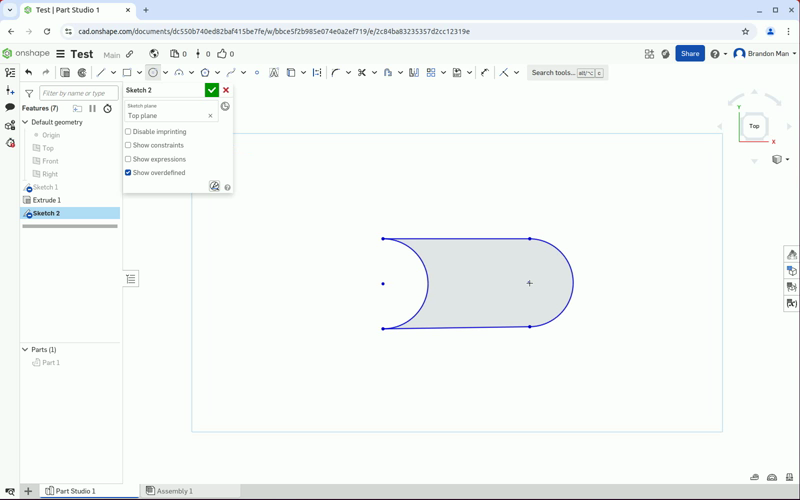
scroll(6)
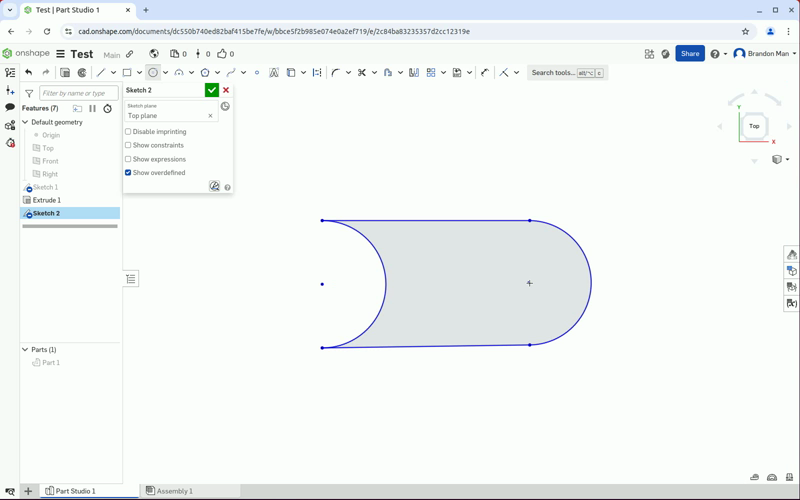
scroll(6)
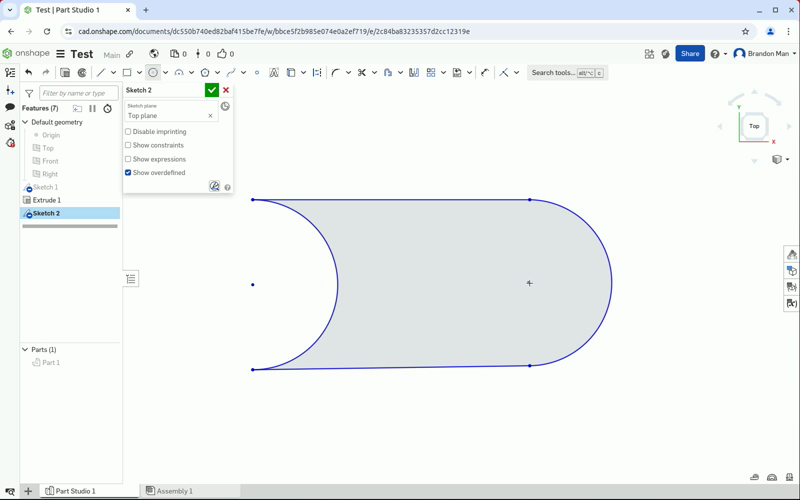
scroll(6)
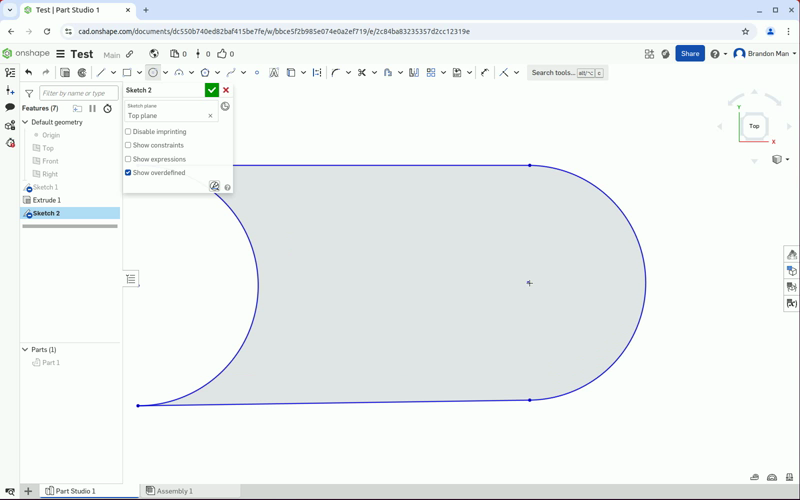
scroll(6)
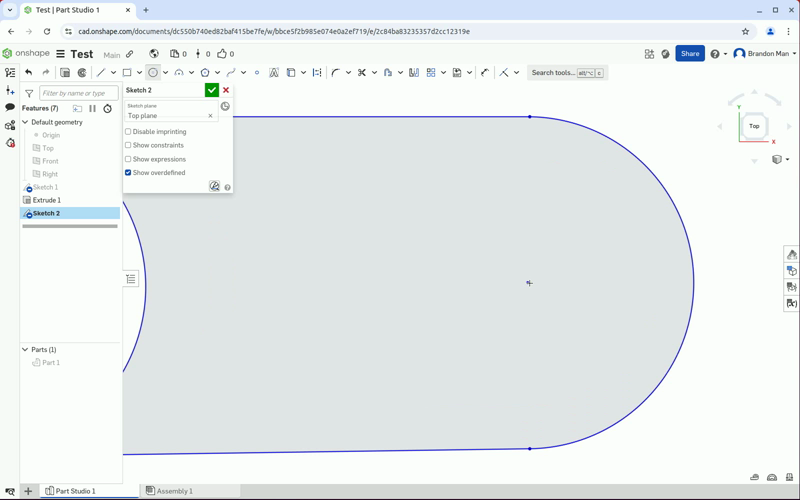
scroll(6)
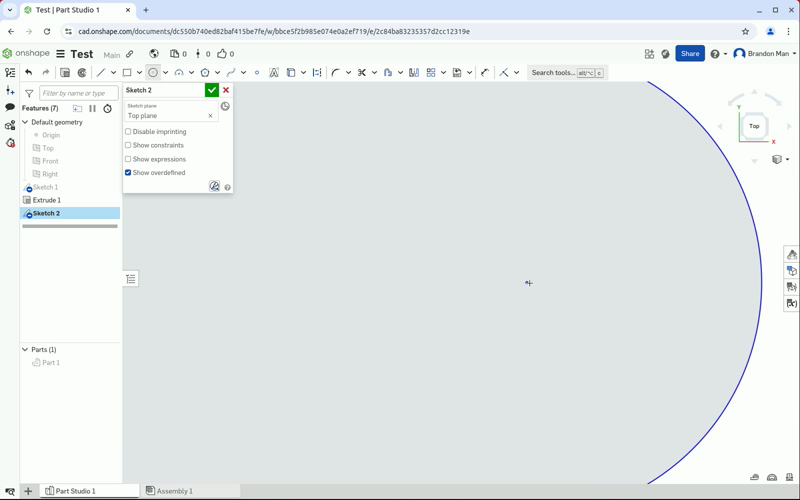
scroll(6)
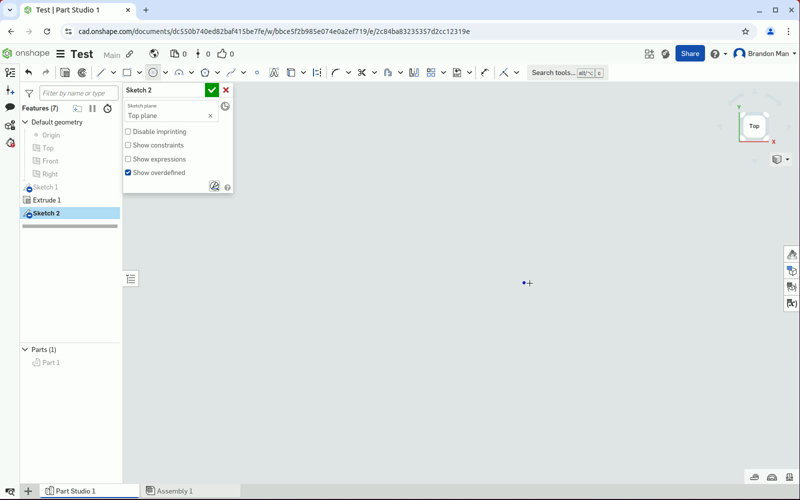
click(529, 282)
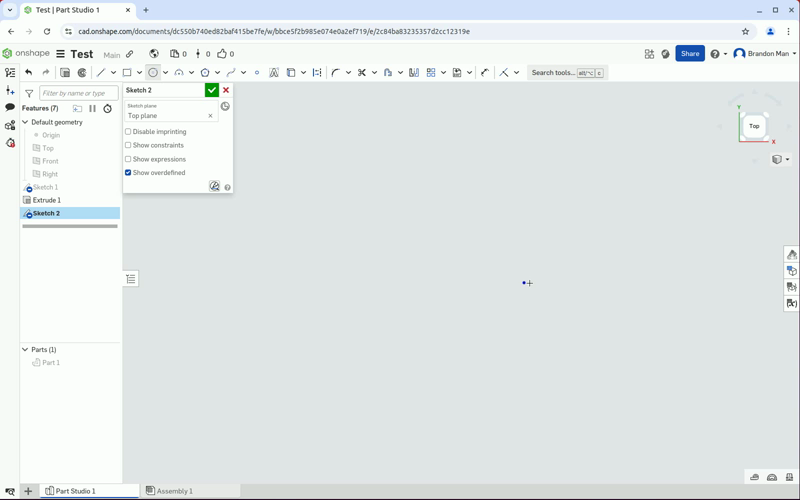
scroll(-6)
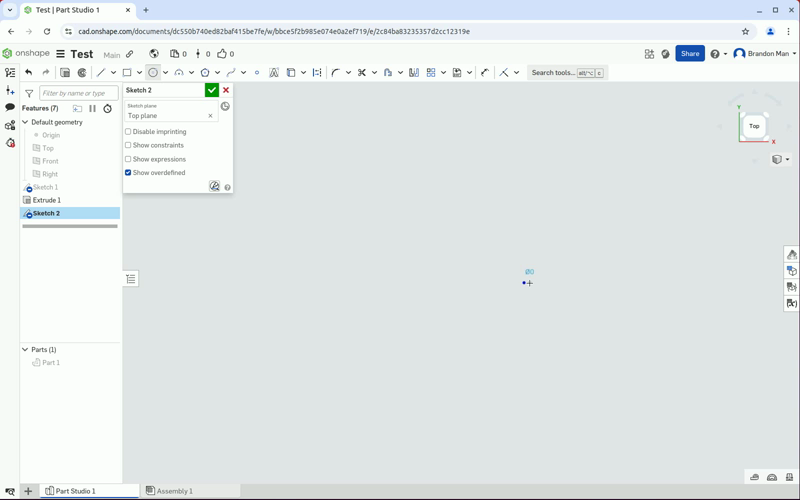
scroll(-6)
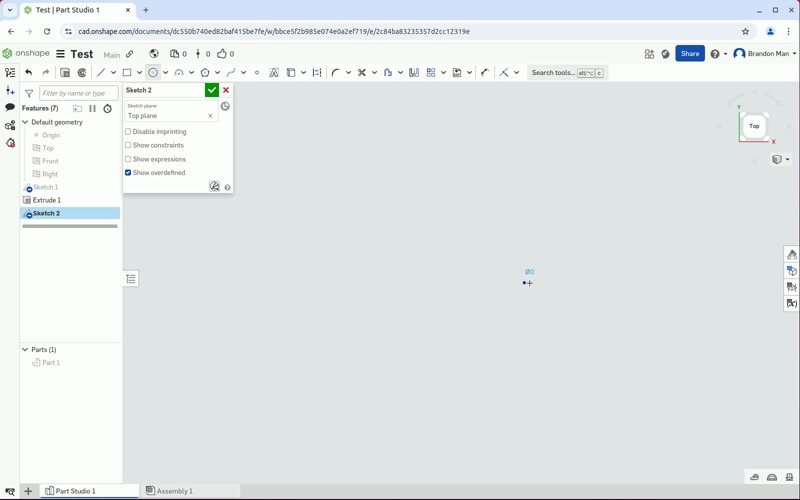
scroll(-6)
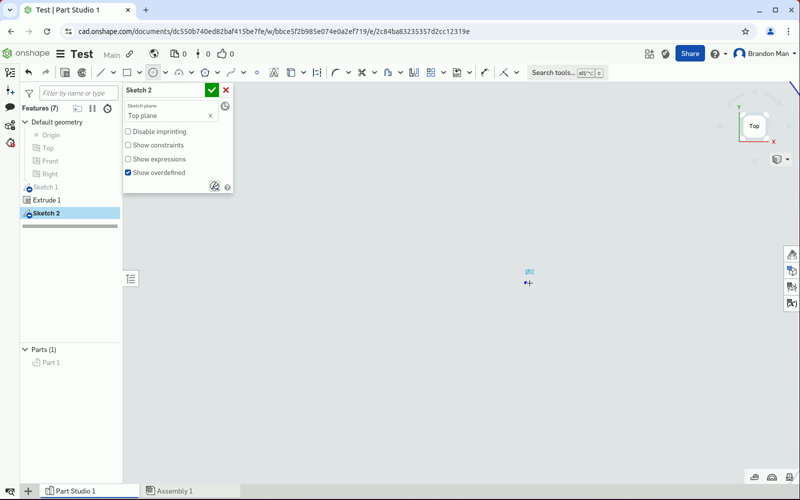
scroll(-6)
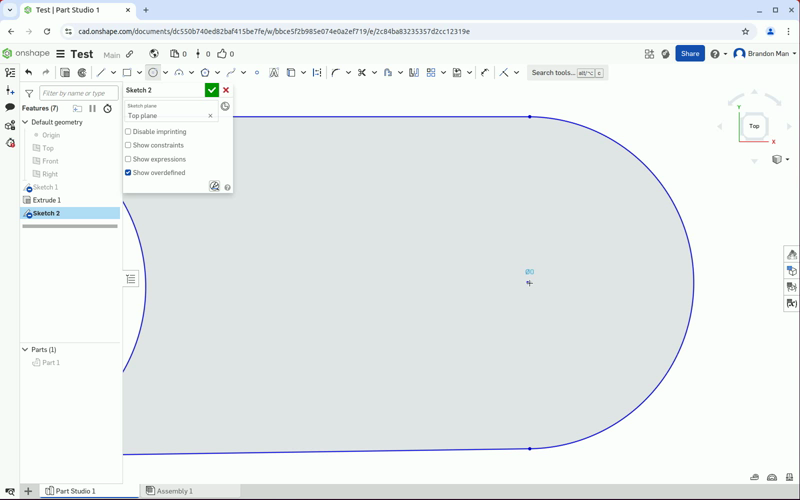
scroll(-6)
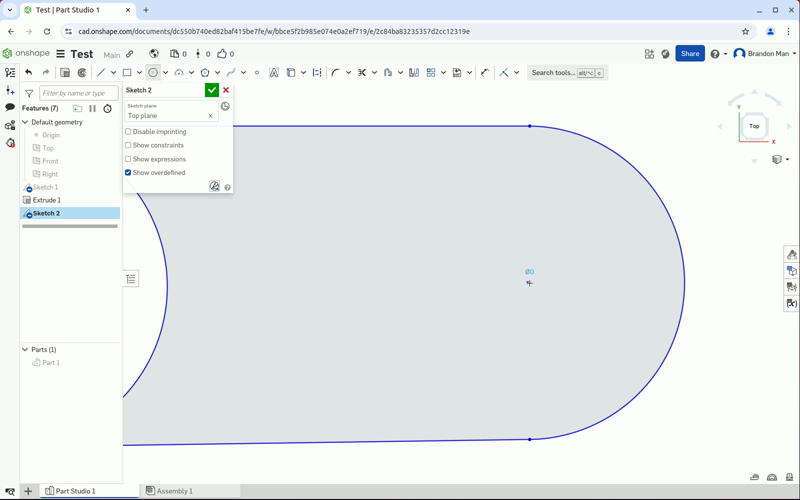
scroll(-6)
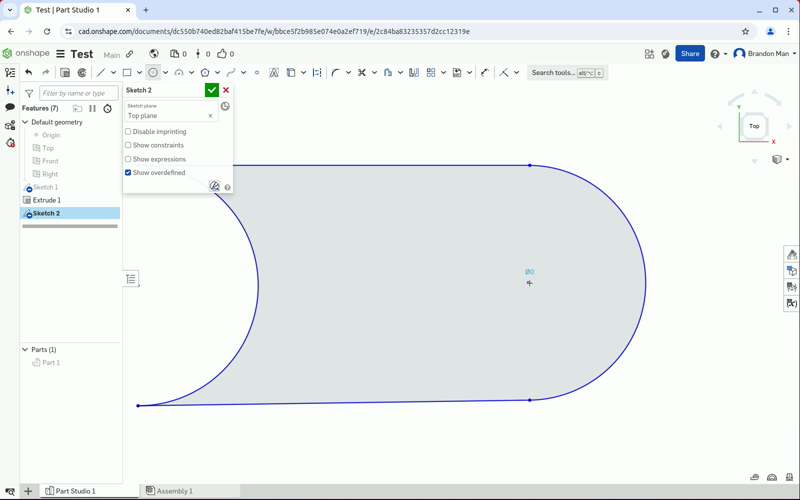
scroll(-6)
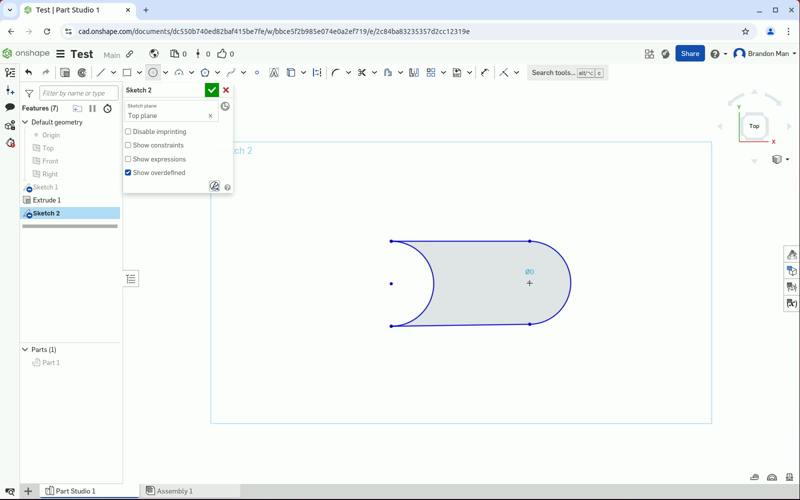
key_up(shift)
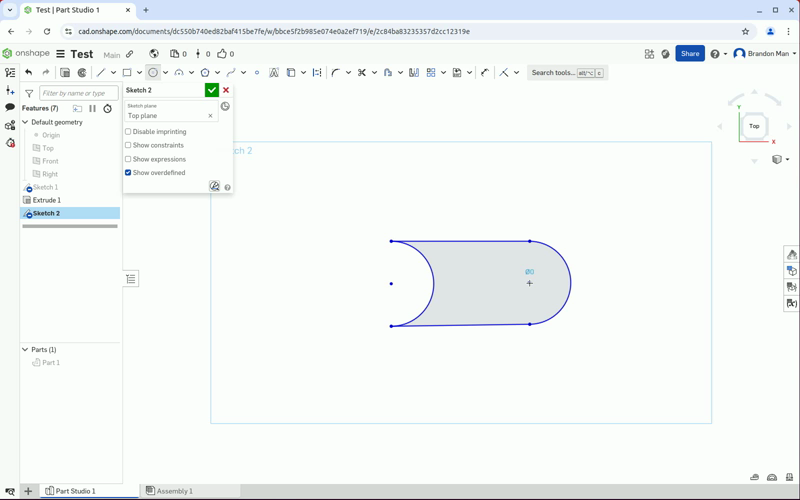
mouse_move(554, 282)
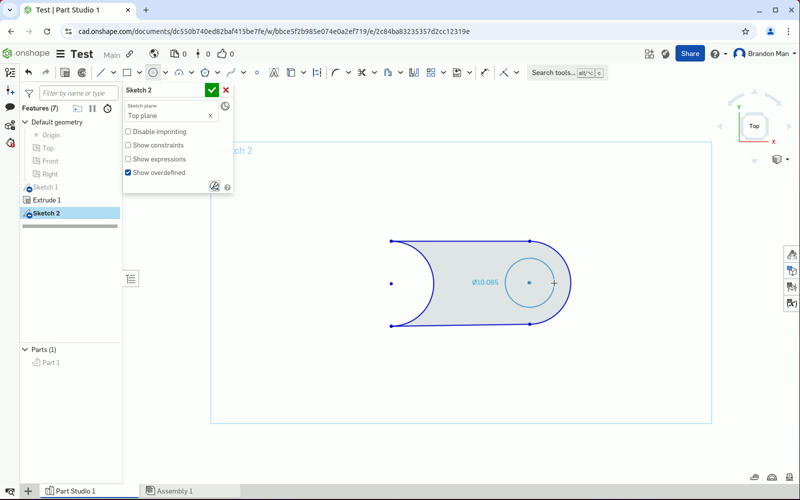
click(554, 282)
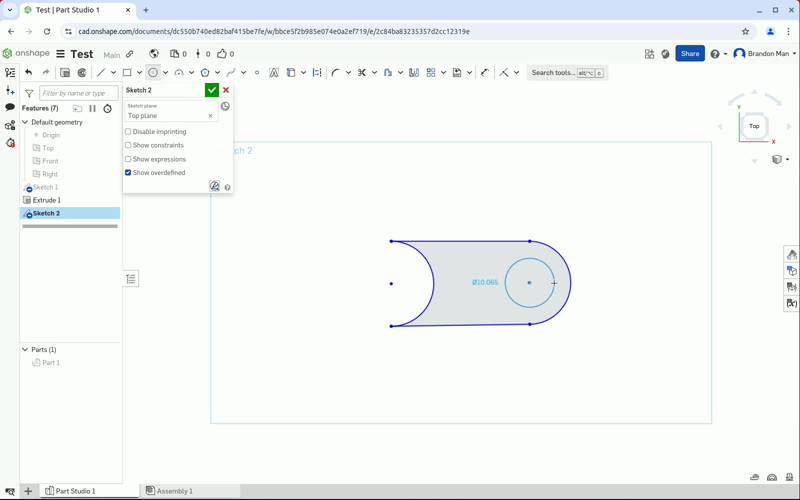
key(esc)
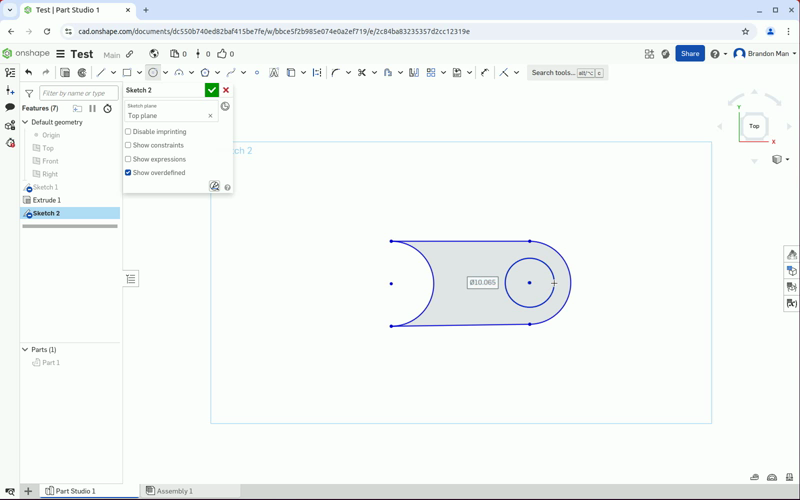
mouse_move(461, 278)
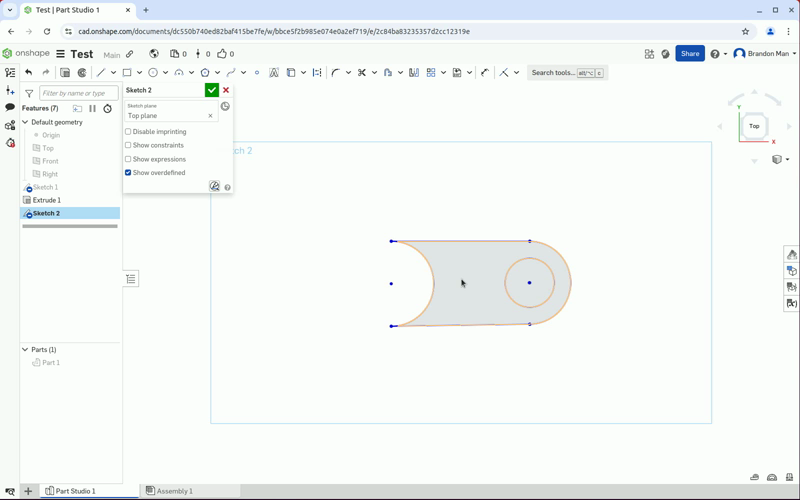
click(461, 278)
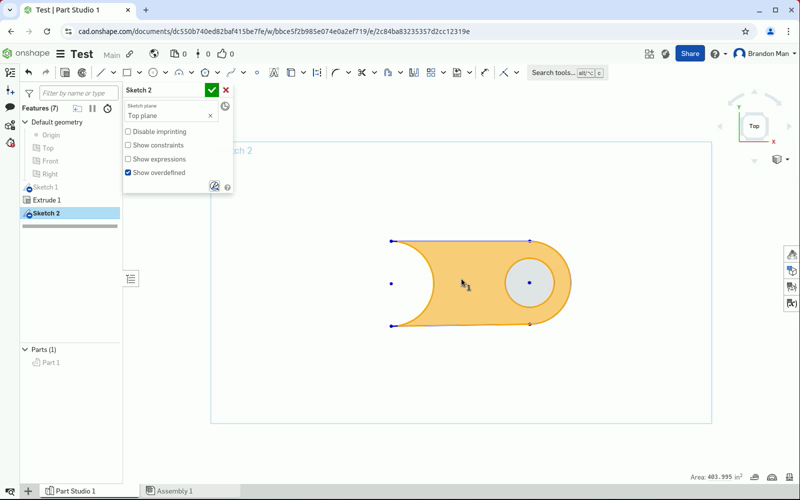
mouse_move(73, 352)
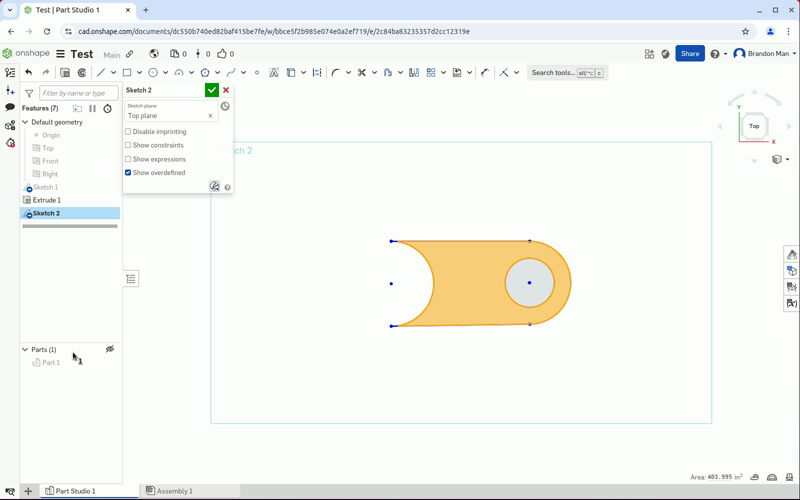
key(shift+y)
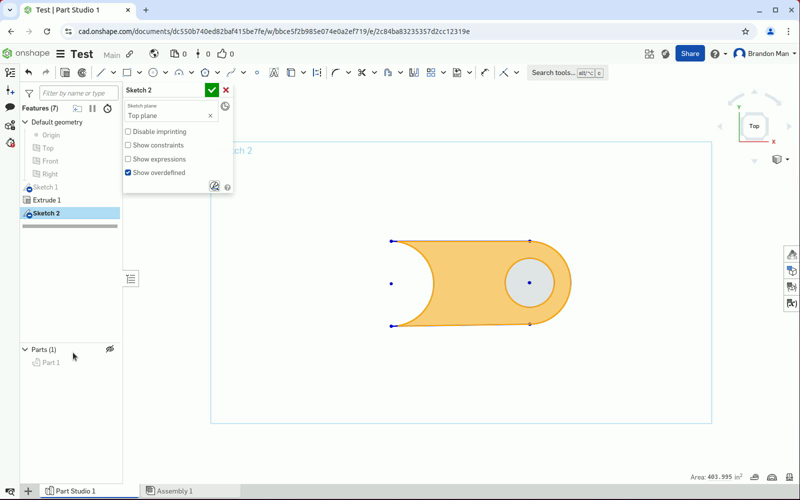
key(shift+e)
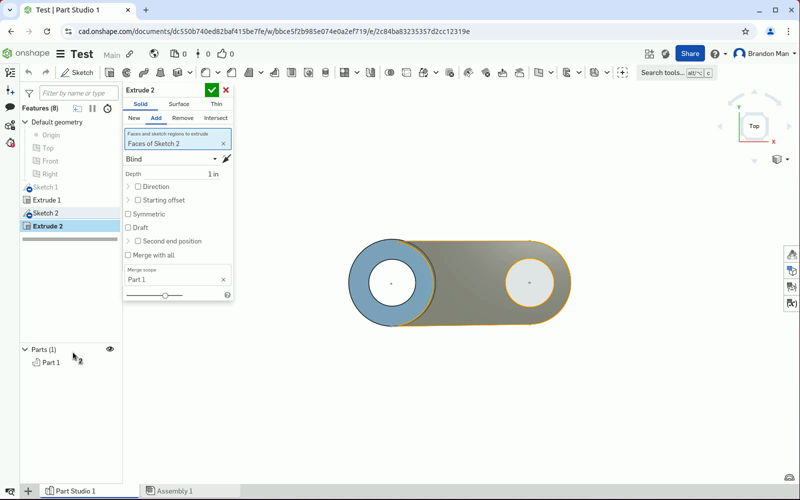
mouse_move(143, 106)
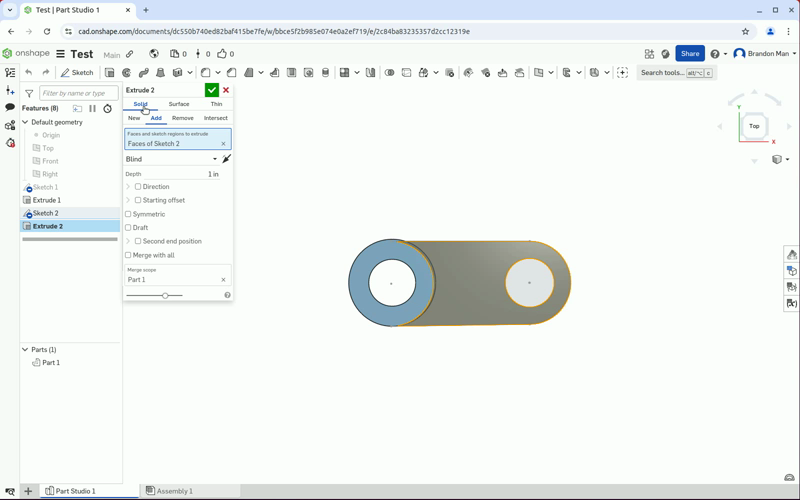
click(143, 106)
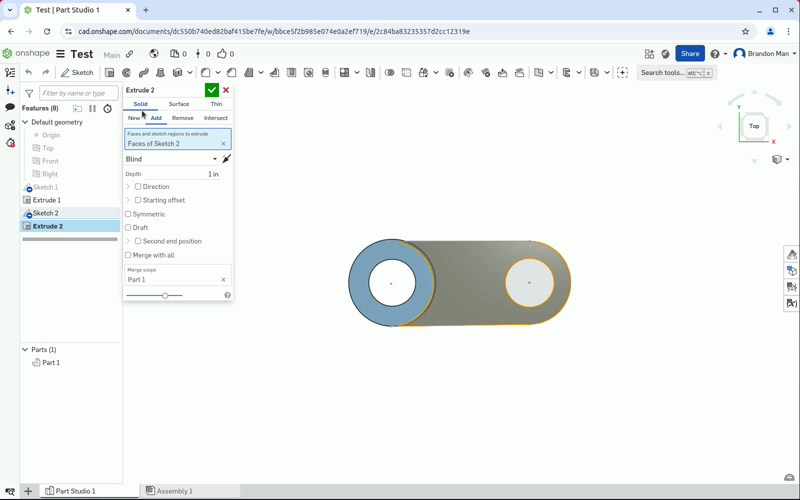
mouse_move(137, 120)
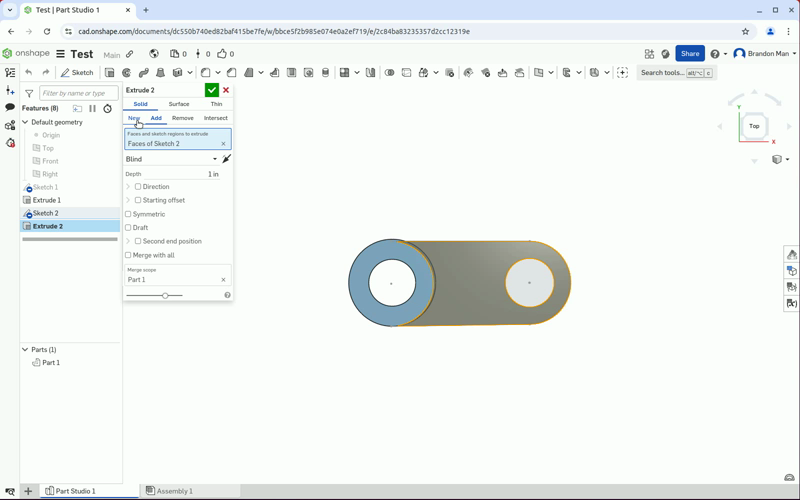
click(137, 120)
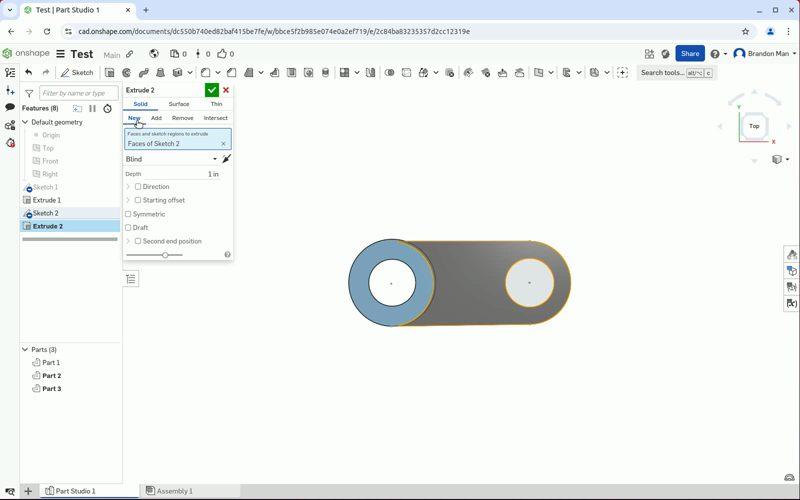
key(tab, 4)
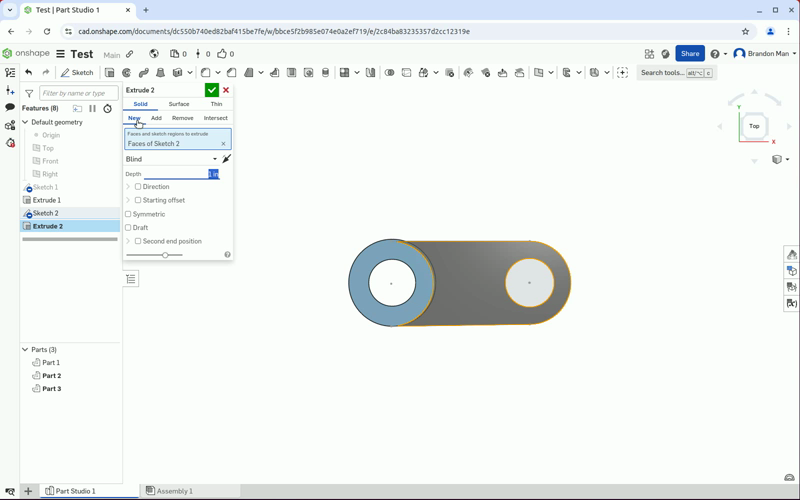
text(7.703)
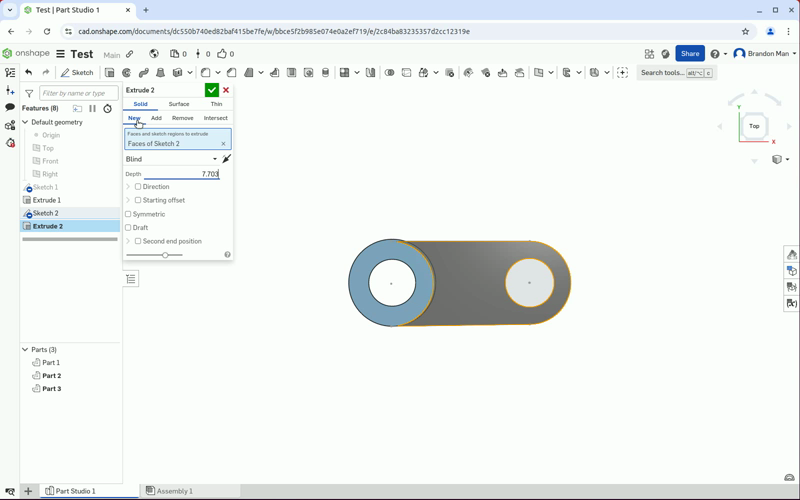
key(enter)
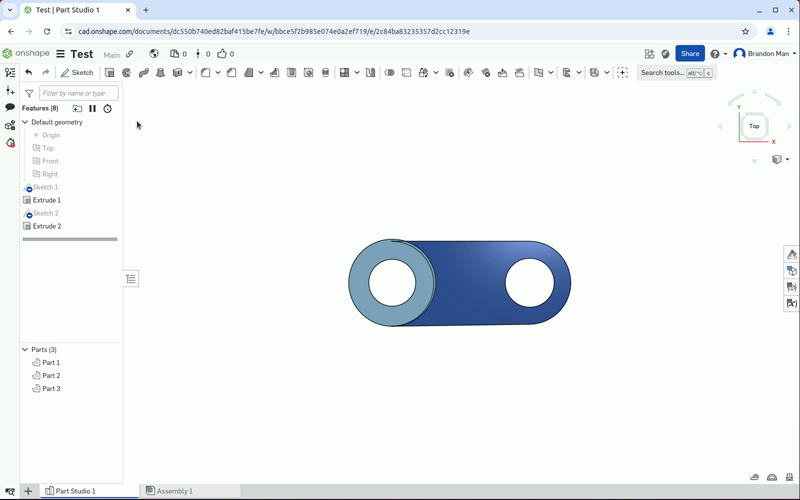
key(shift+h)
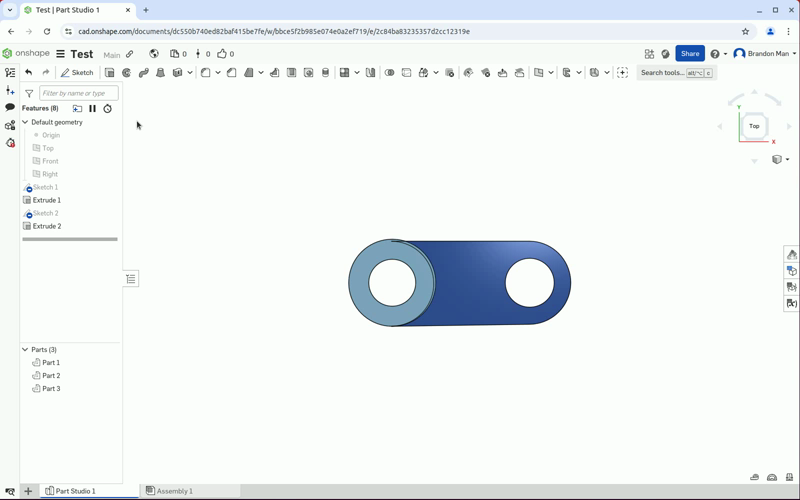
key(shift+h)
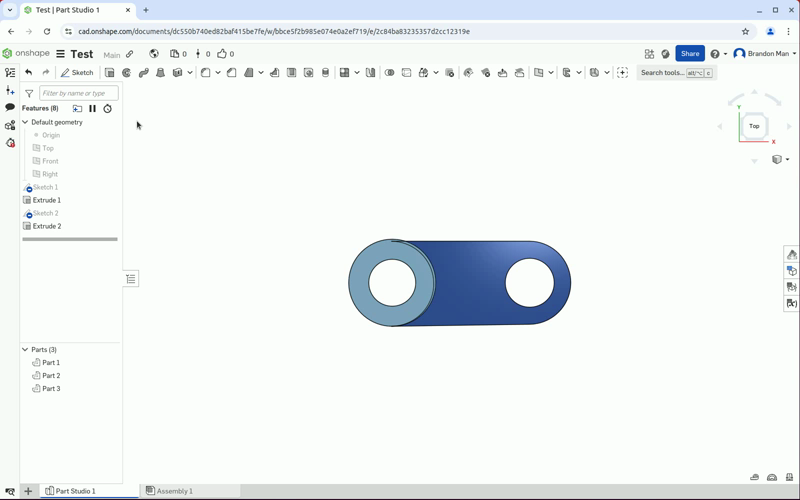
mouse_move(73, 189)
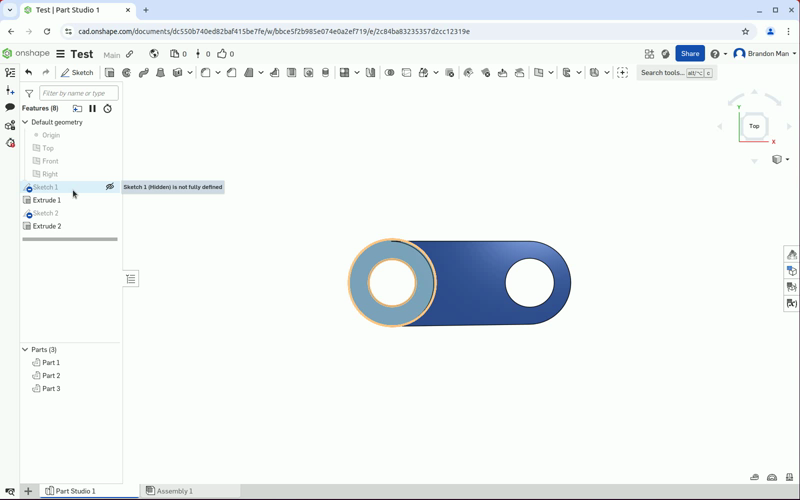
click(73, 189)
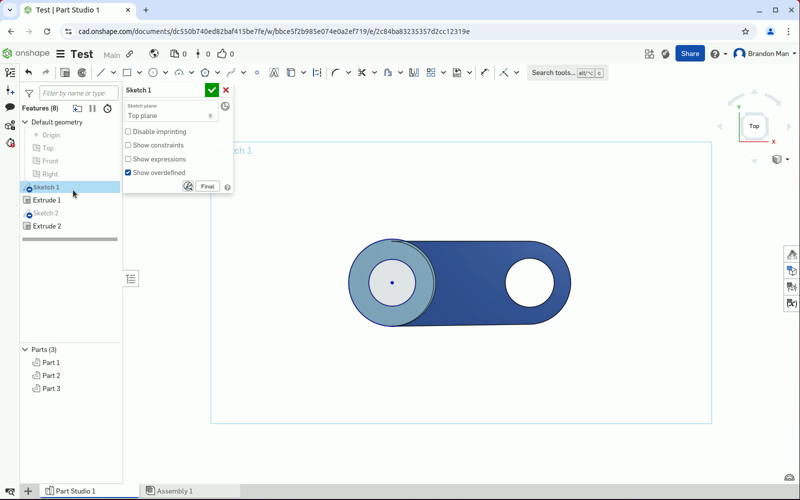
mouse_move(229, 92)
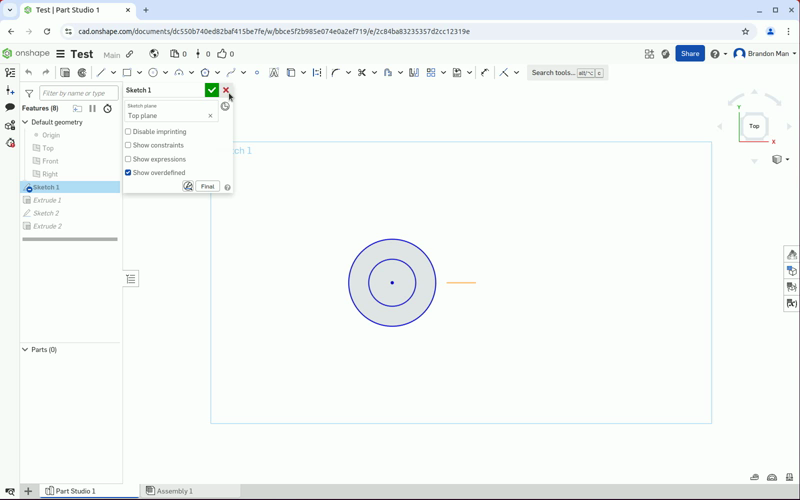
click(229, 92)
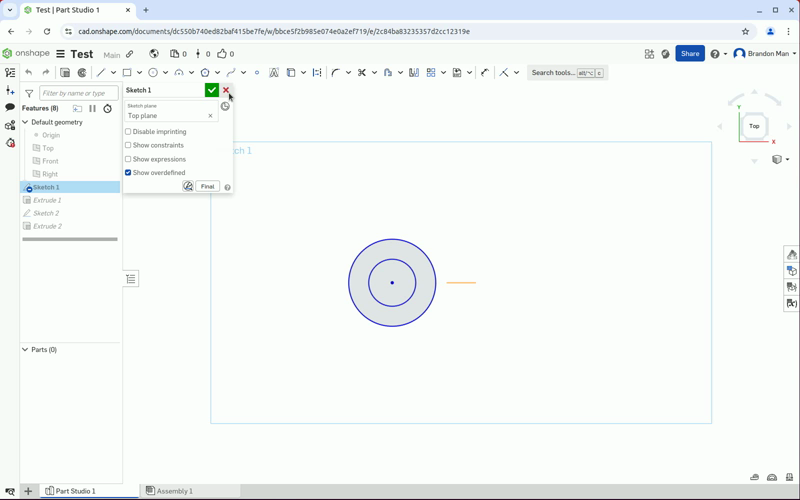
key(shift+s)
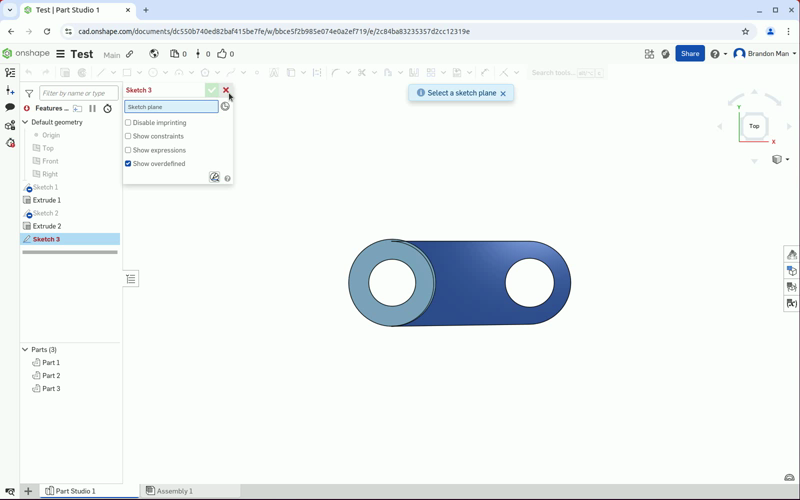
mouse_move(73, 150)
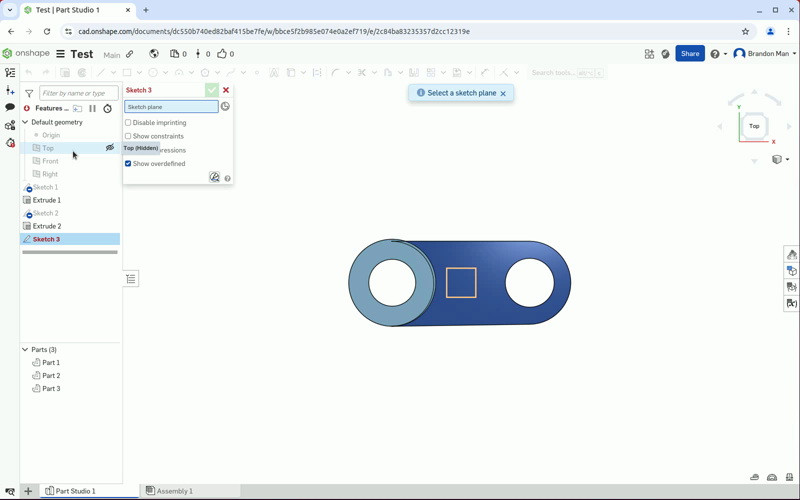
click(73, 150)
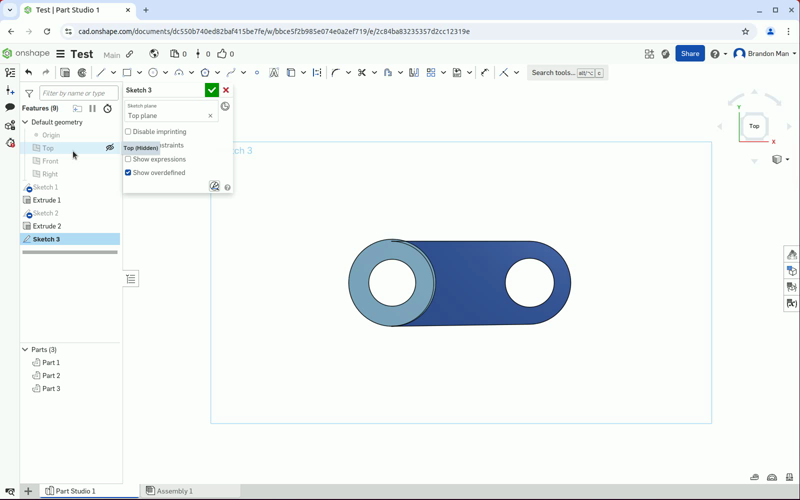
mouse_move(73, 352)
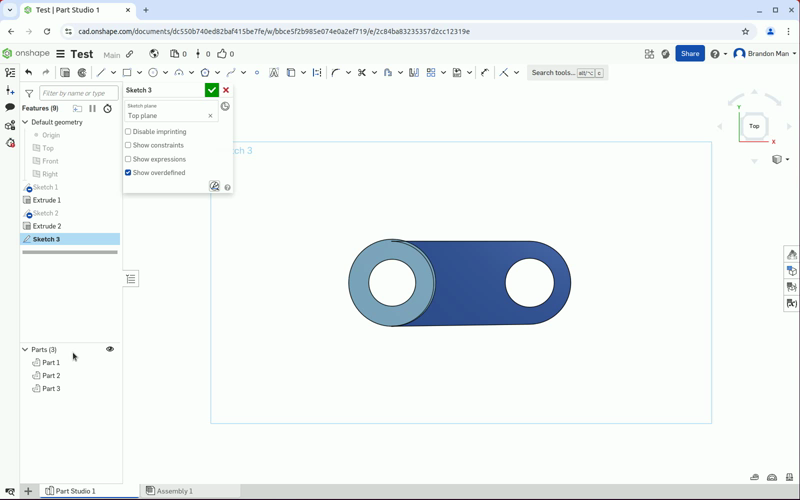
key(y)
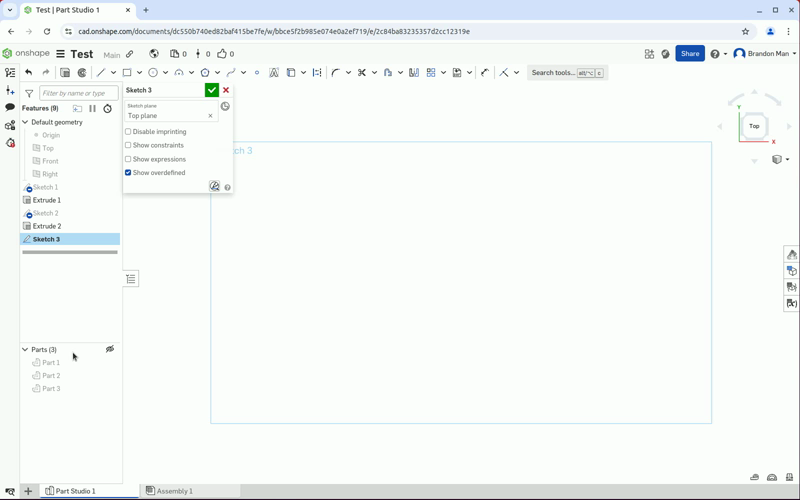
key(c)
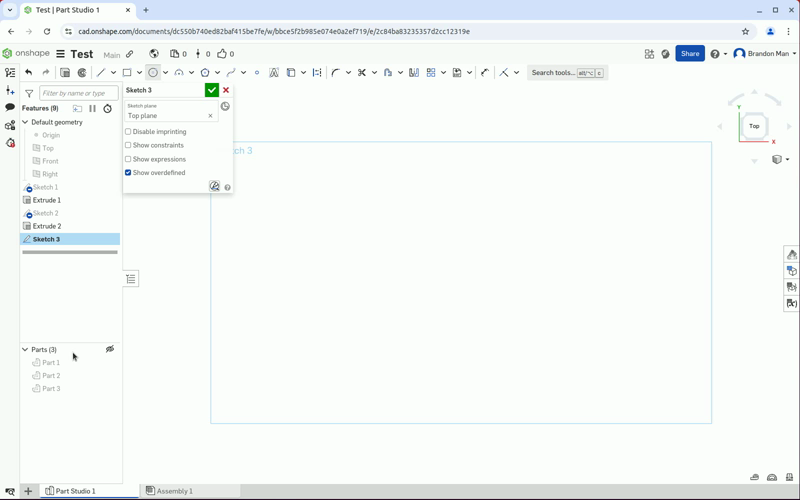
key_down(shift)
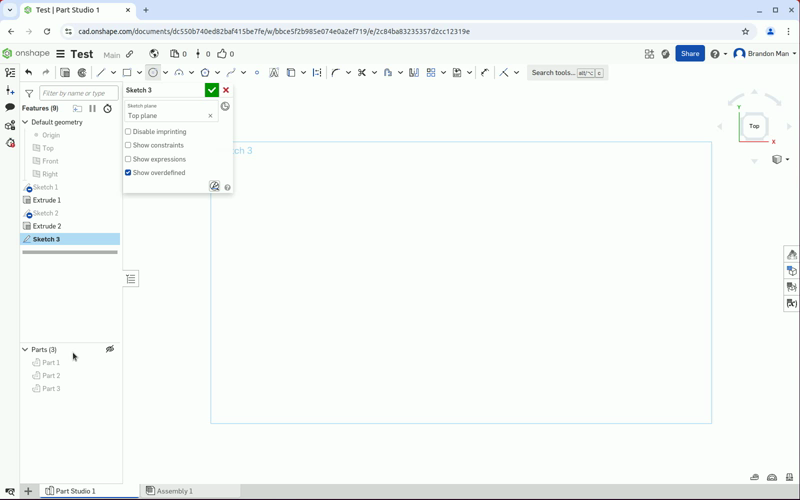
mouse_move(392, 282)
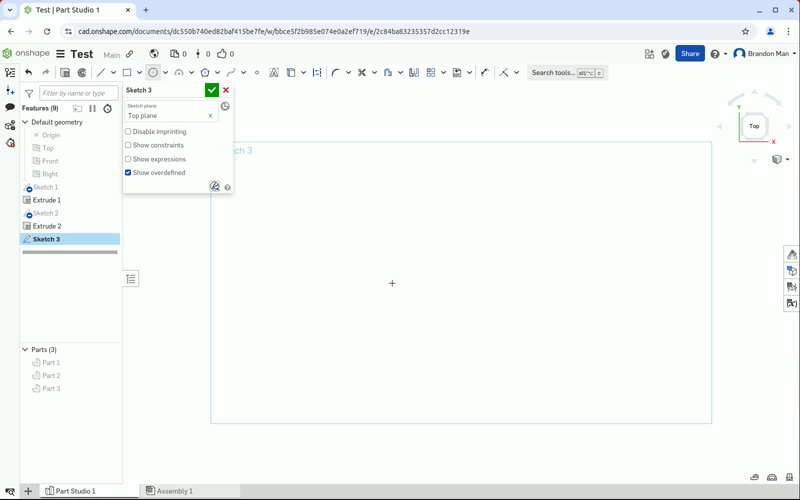
click(392, 282)
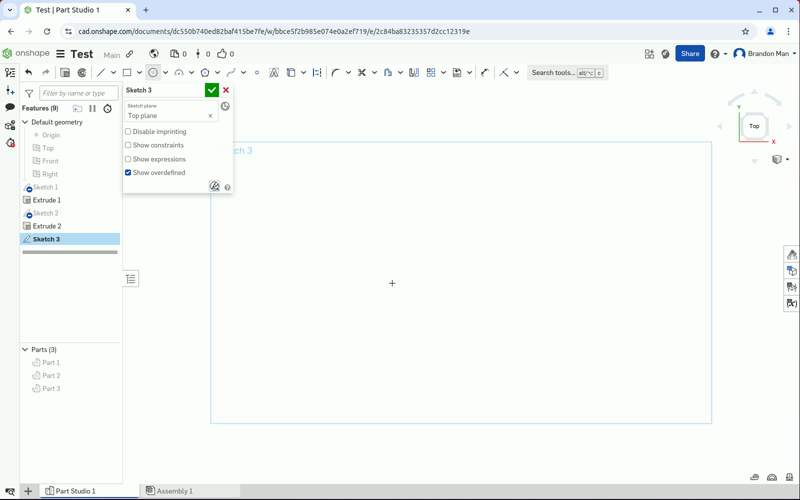
key_up(shift)
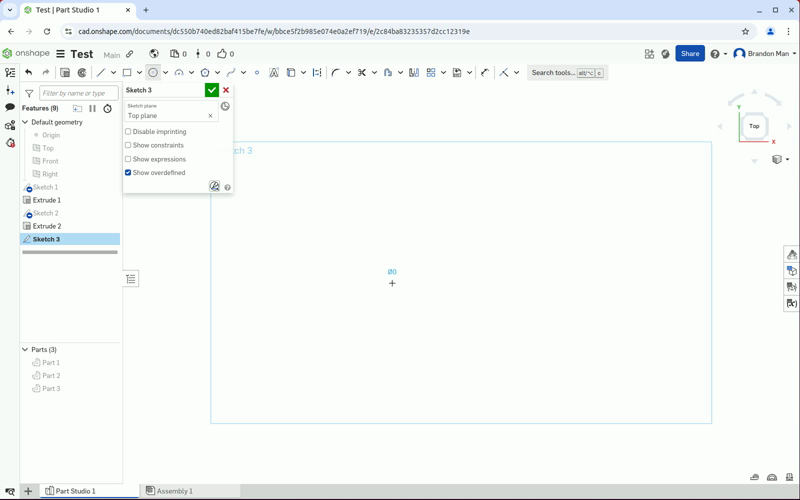
mouse_move(435, 282)
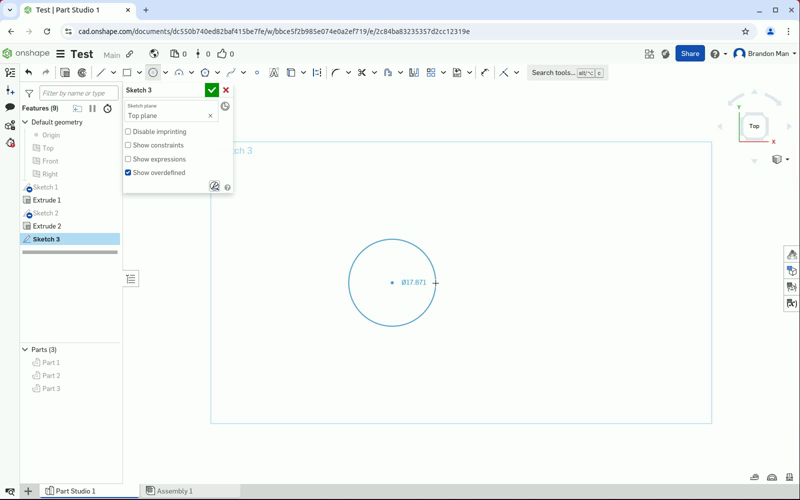
click(435, 282)
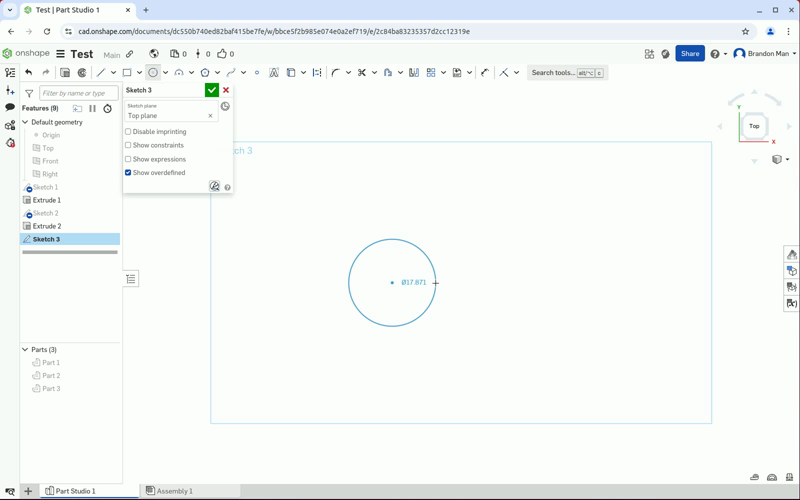
key(esc)
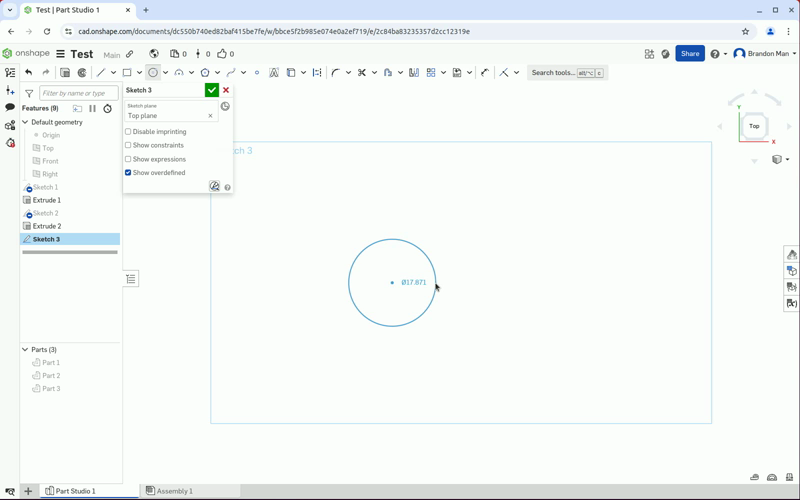
key(c)
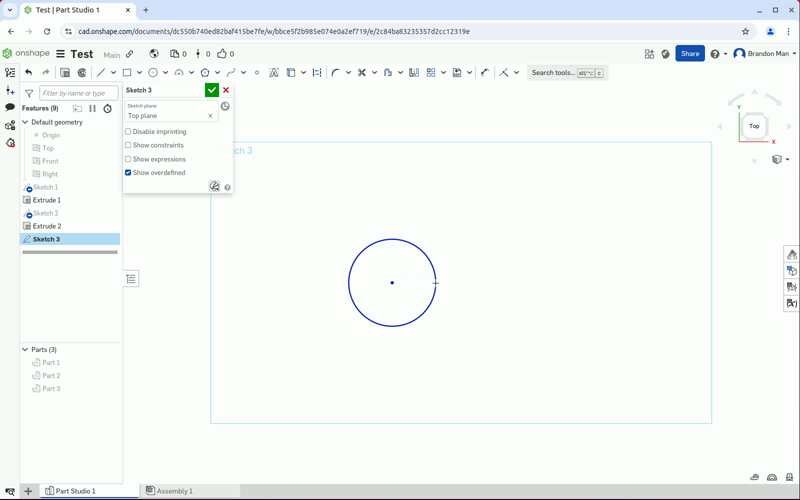
key_down(shift)
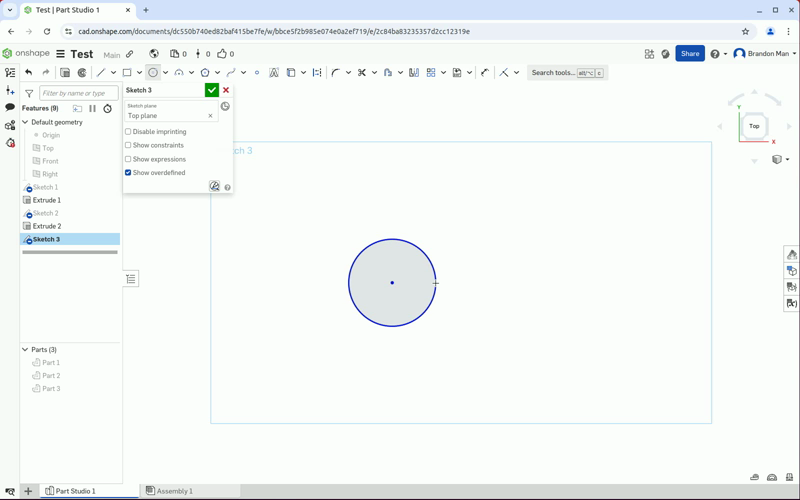
mouse_move(392, 282)
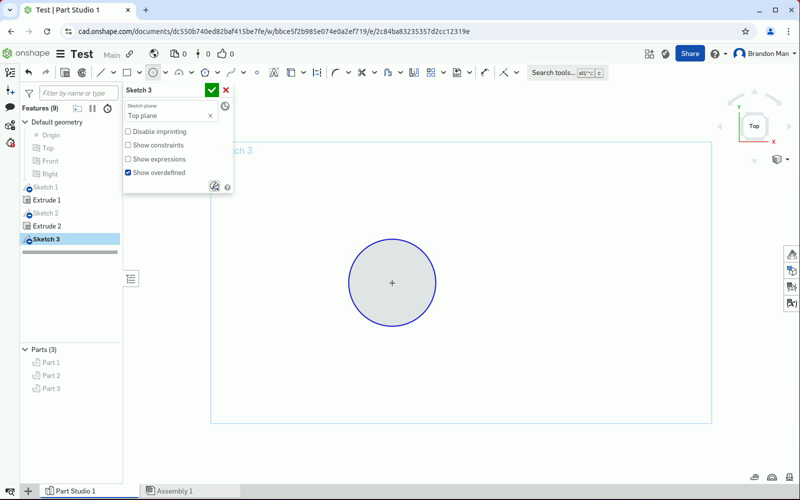
click(392, 282)
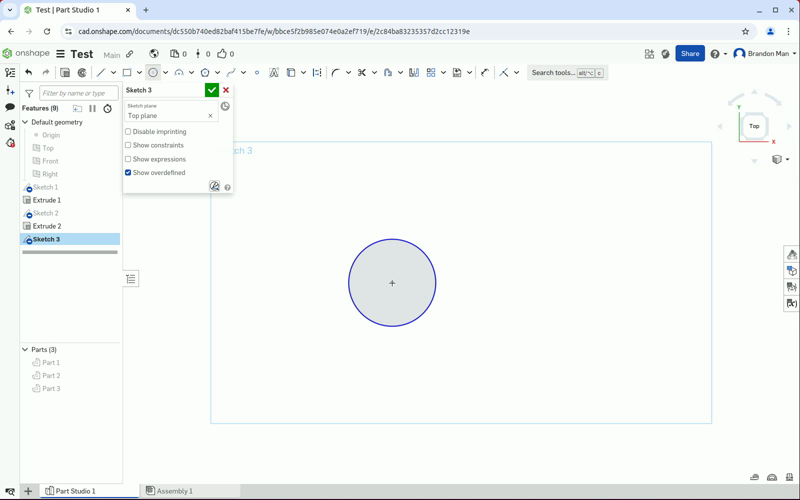
key_up(shift)
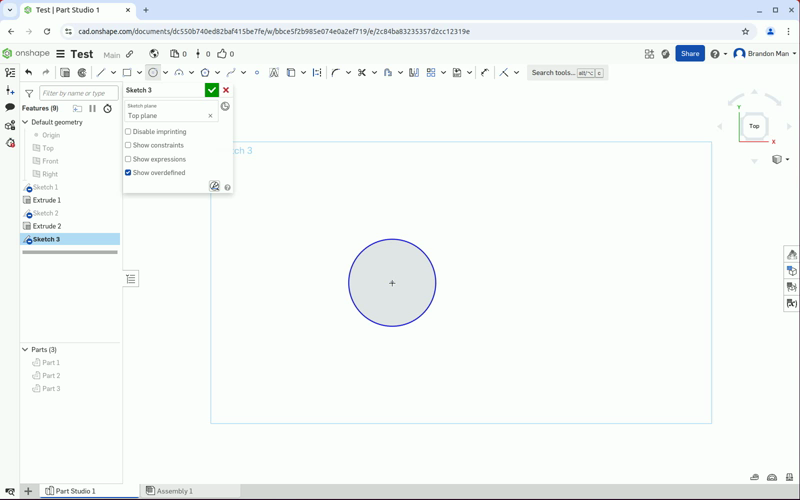
mouse_move(415, 282)
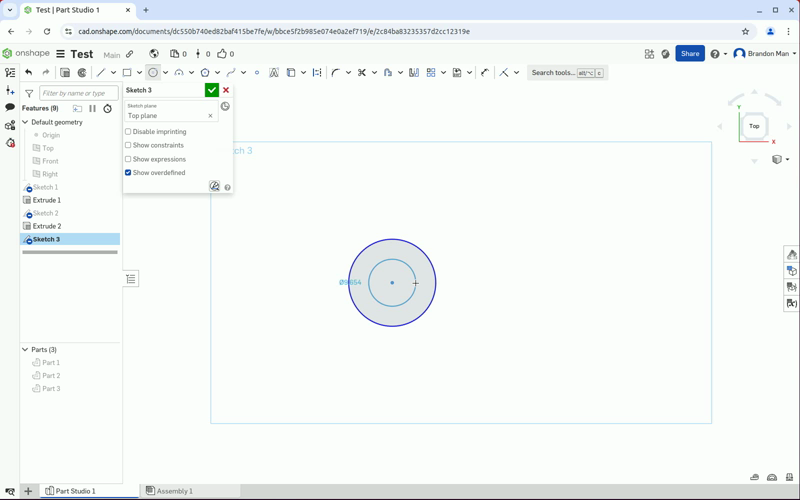
click(415, 282)
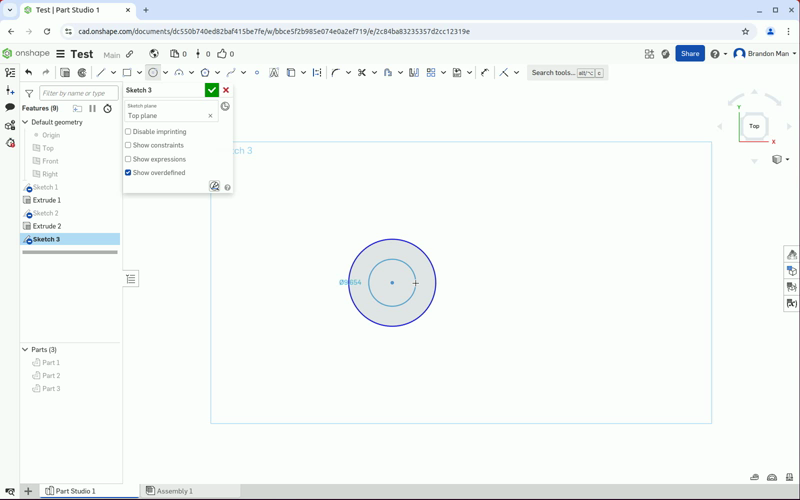
key(esc)
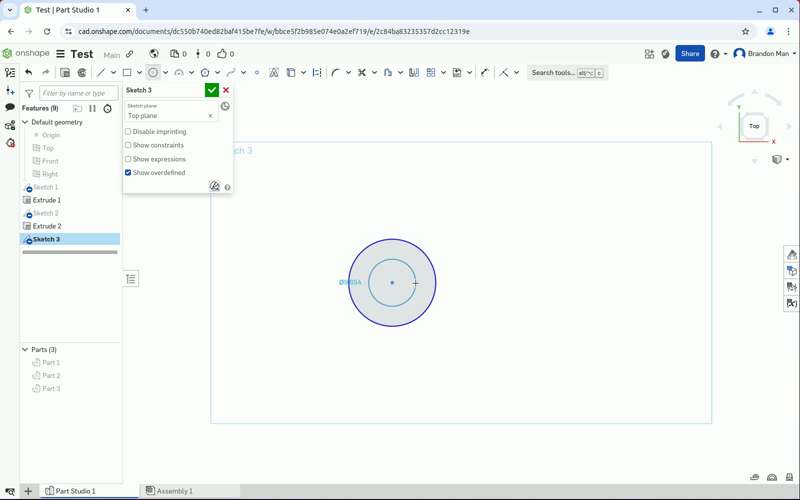
mouse_move(363, 287)
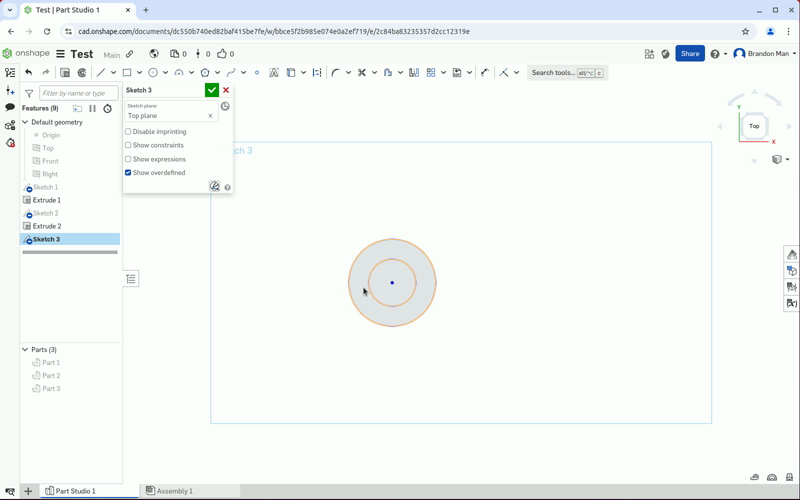
click(363, 287)
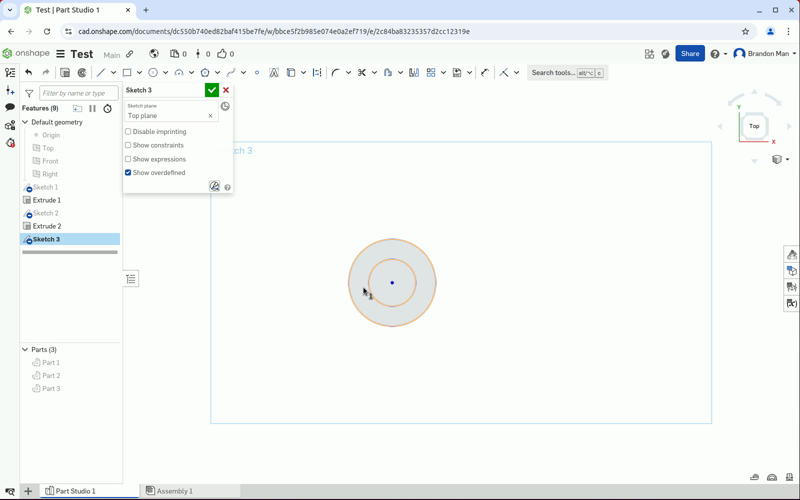
mouse_move(73, 352)
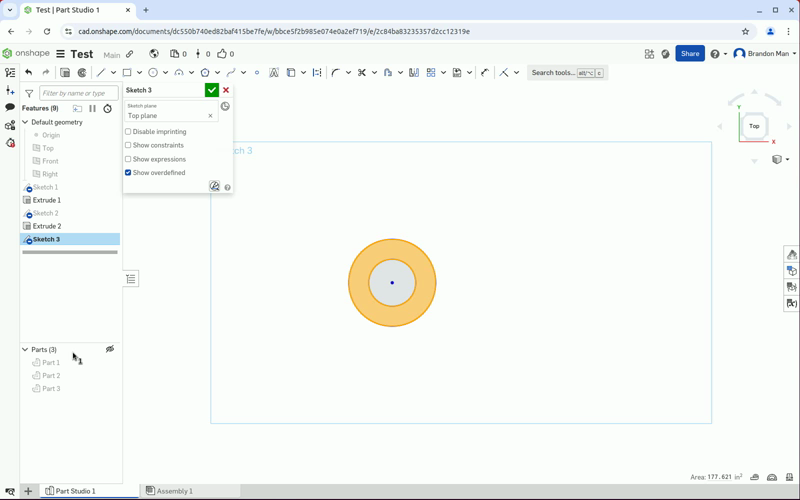
key(shift+y)
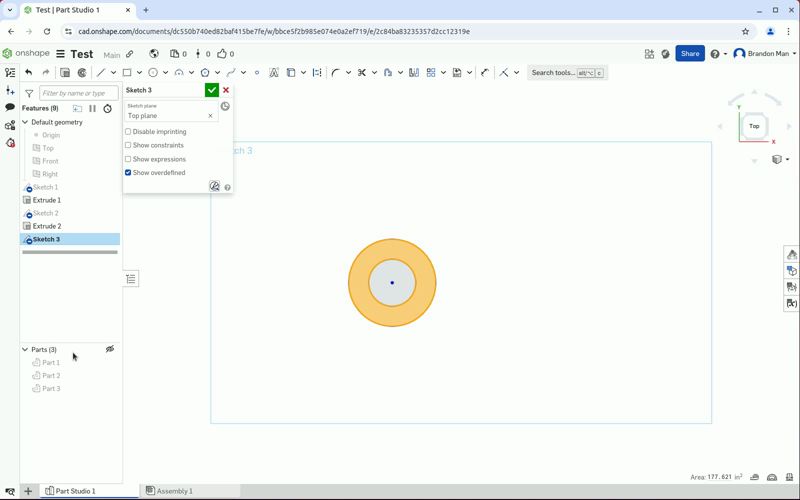
key(shift+e)
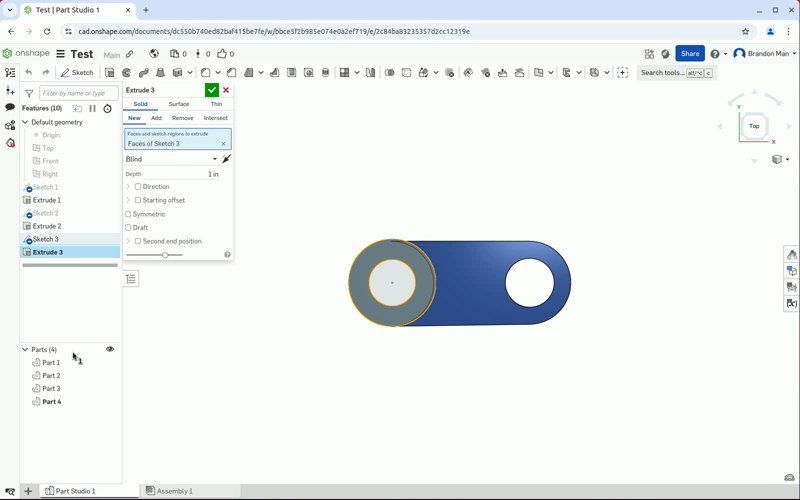
mouse_move(143, 106)
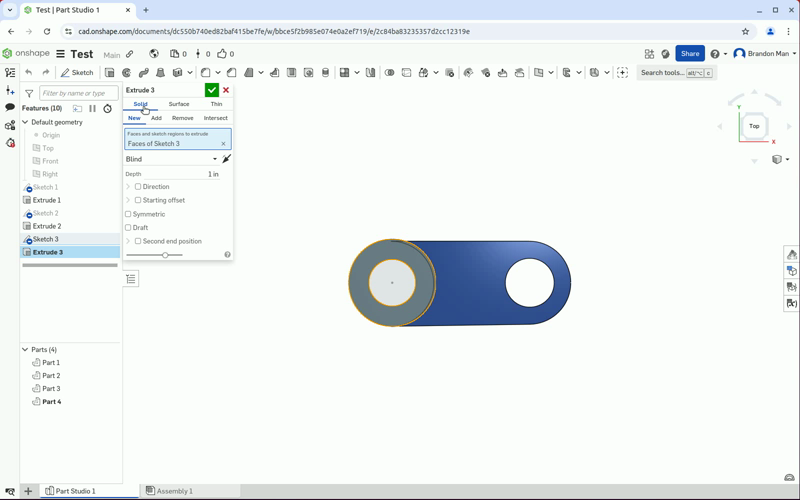
click(143, 106)
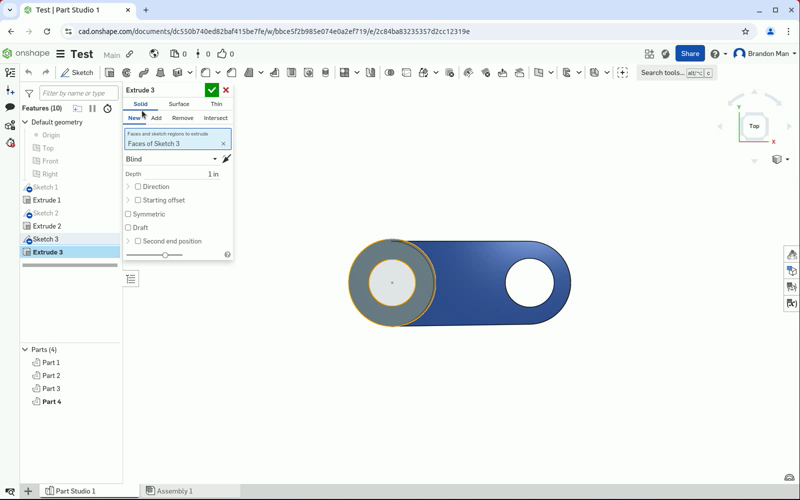
mouse_move(137, 120)
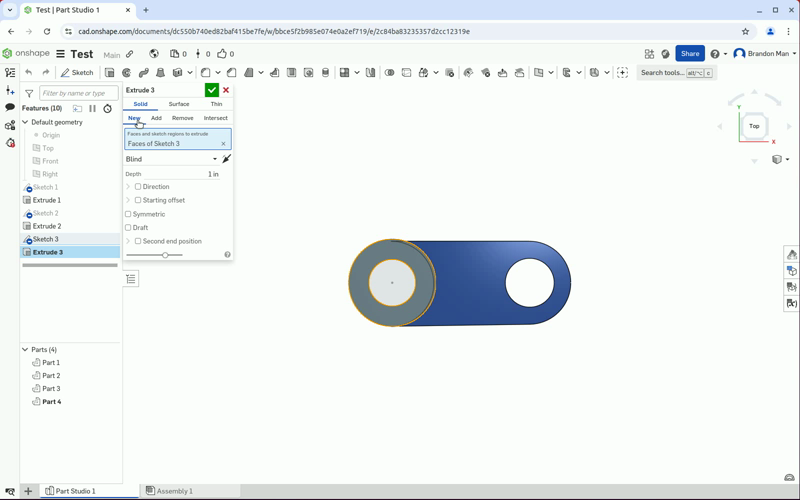
click(137, 120)
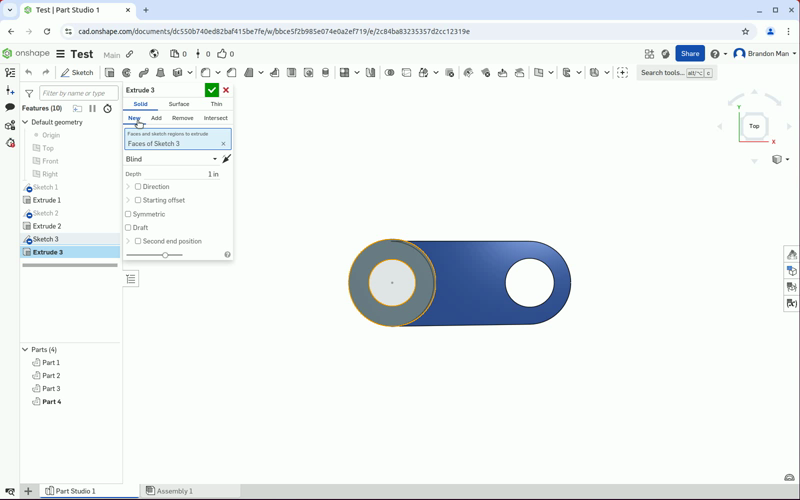
key(tab, 4)
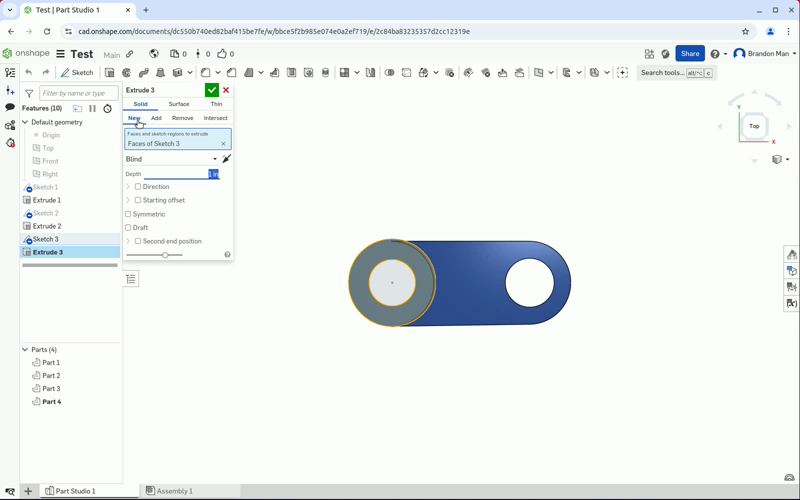
text(15.165)
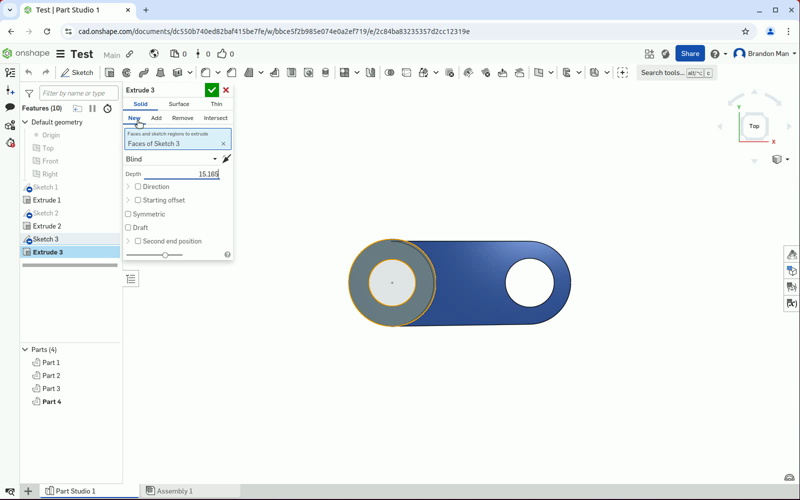
key(enter)
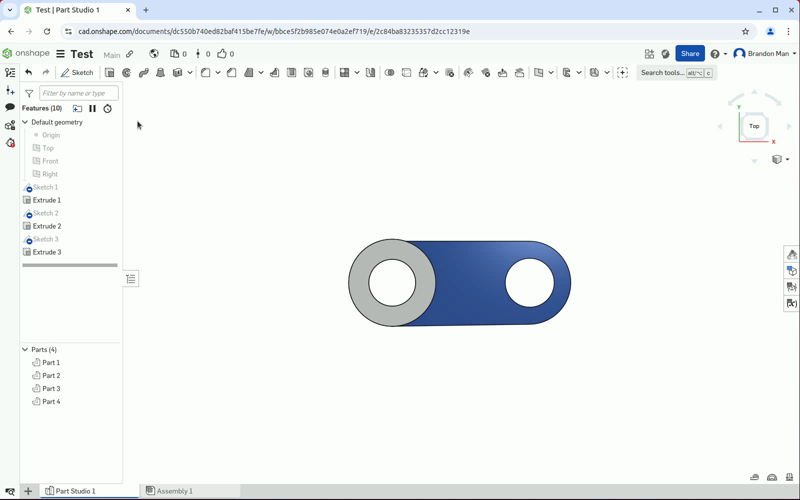
key(shift+h)
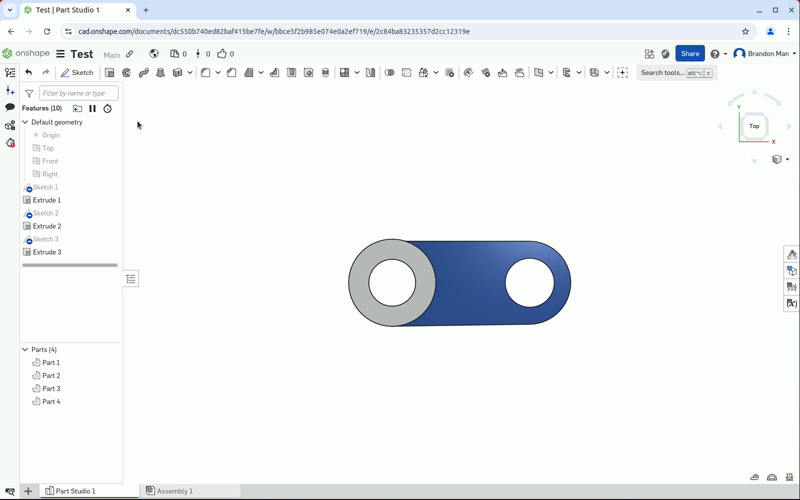
key(shift+h)
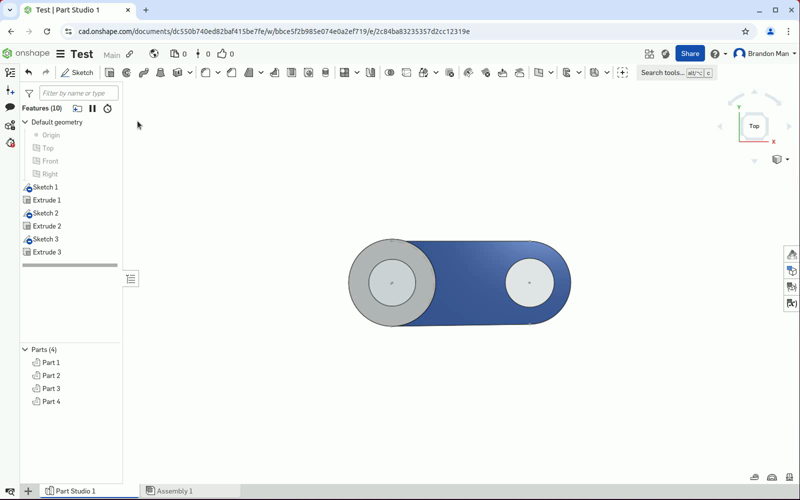
key(shift+7)
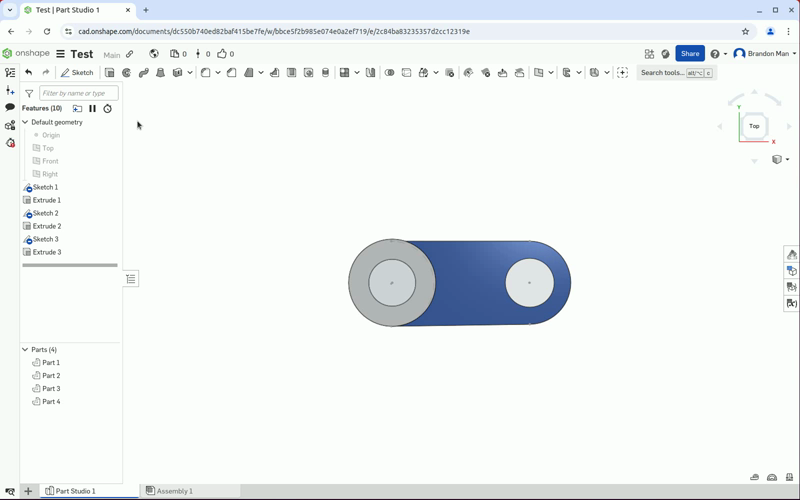
key(up, 3)
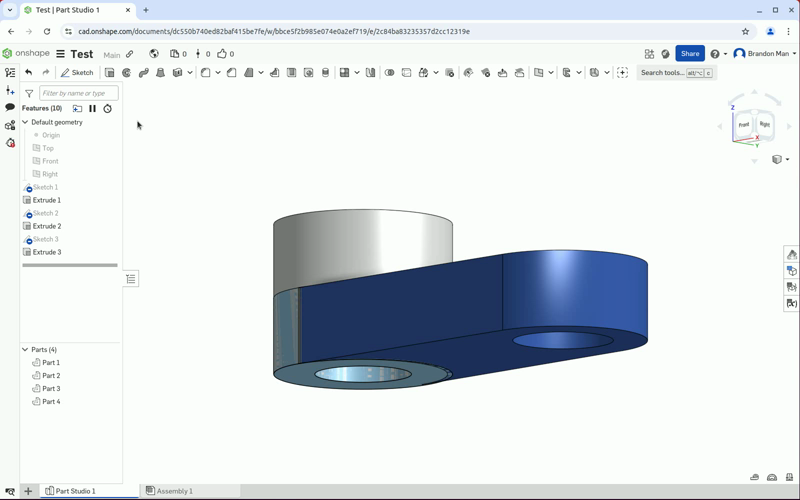
key(left, 3)
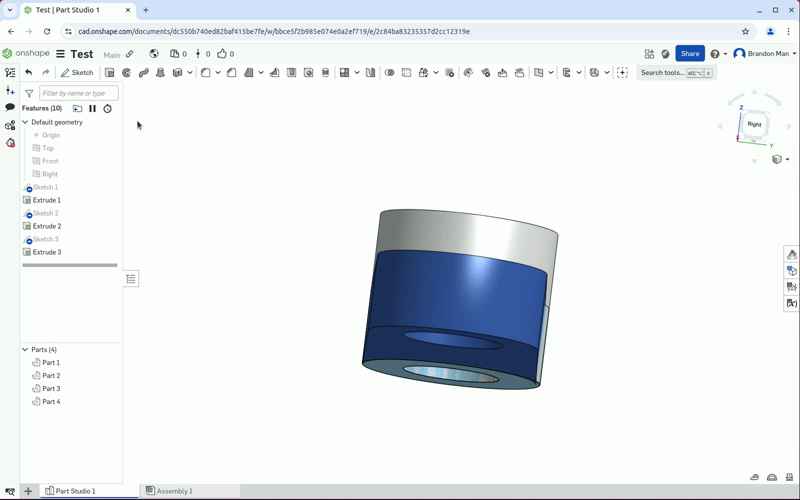
key(right, 3)
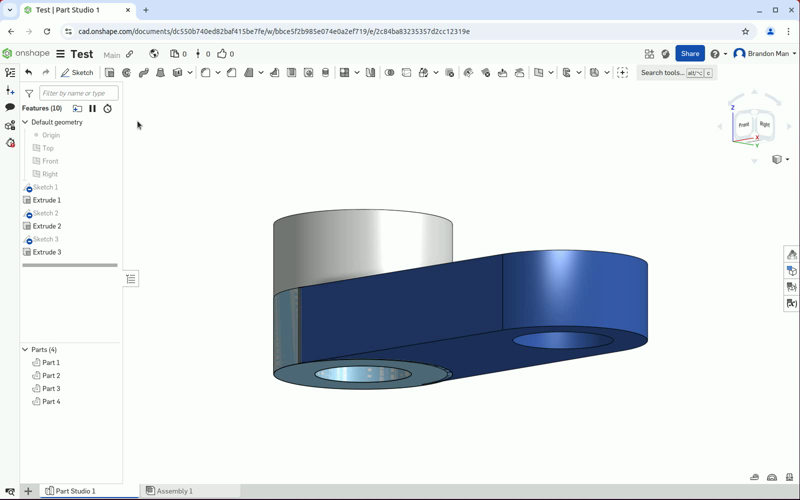
key(down, 3)
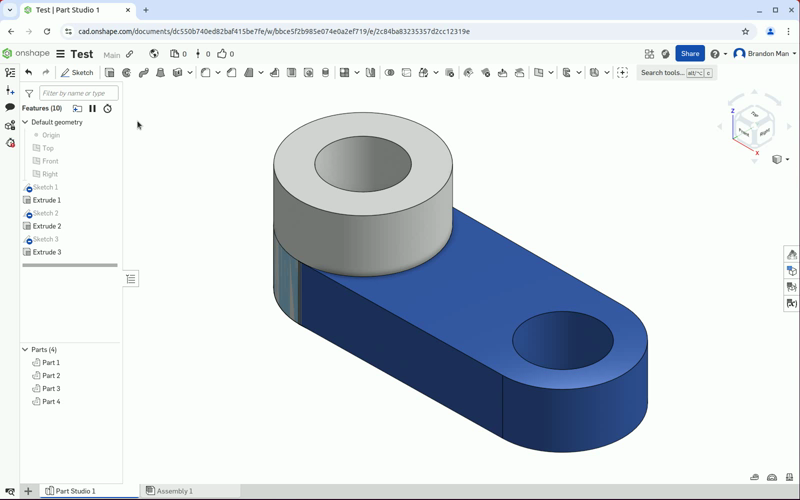
mouse_move(73, 189)
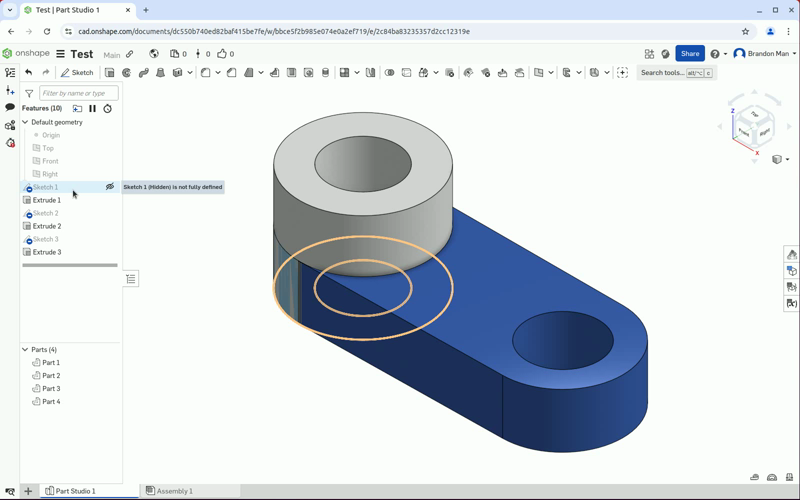
click(73, 189)